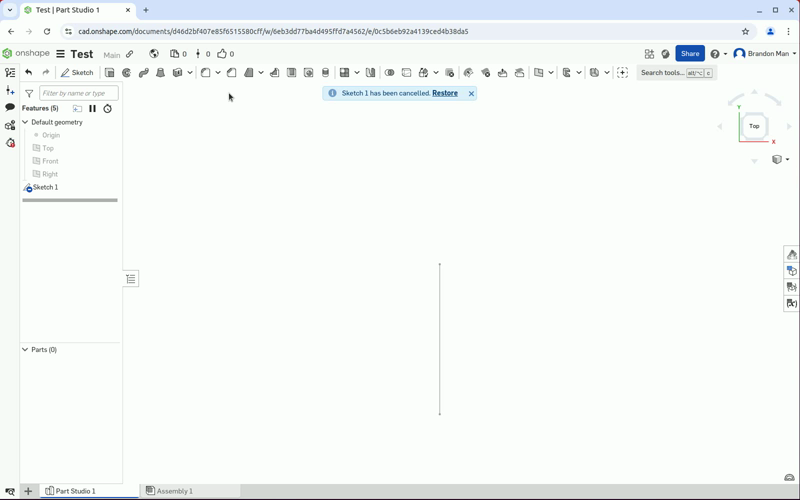
key(shift+h)
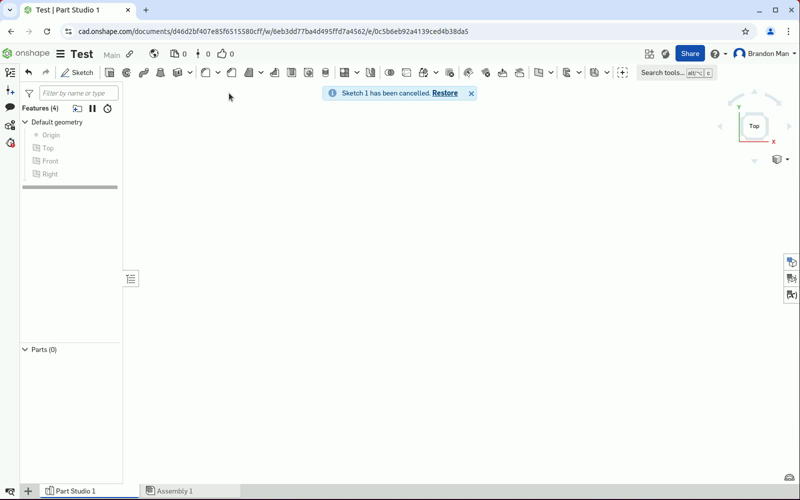
mouse_move(73, 352)
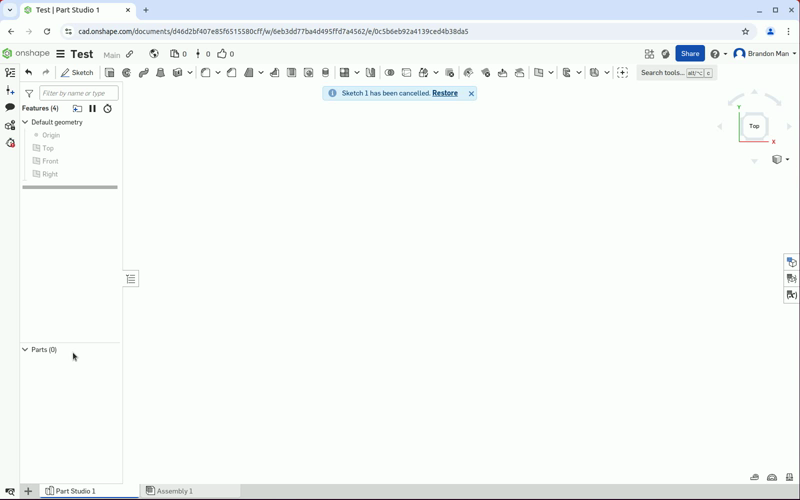
key(y)
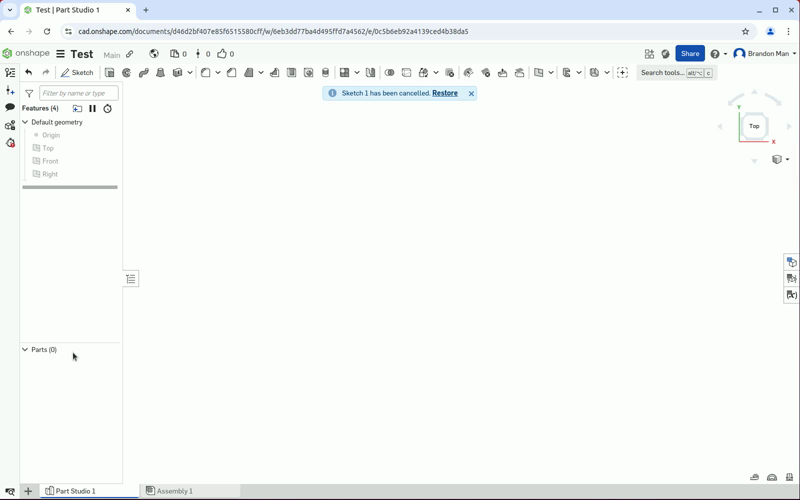
key(shift+p)
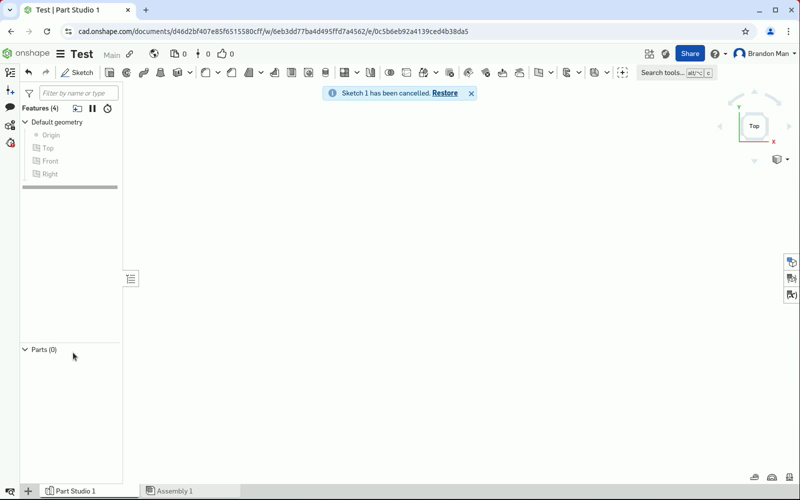
key(space)
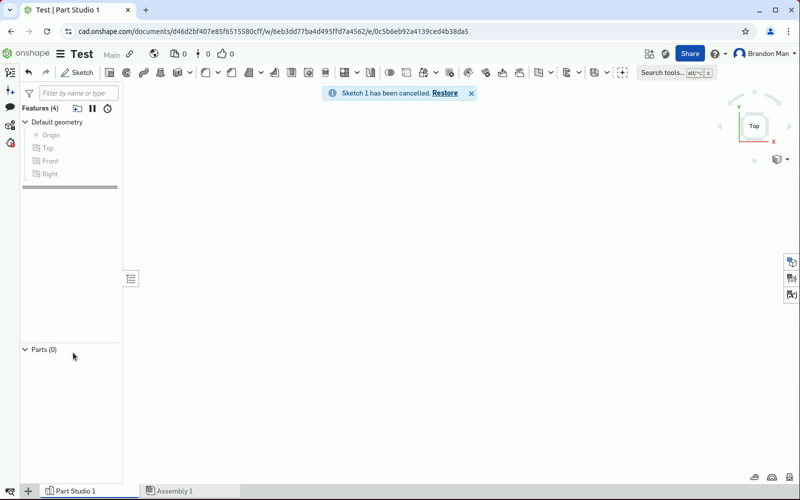
key_down(shift)
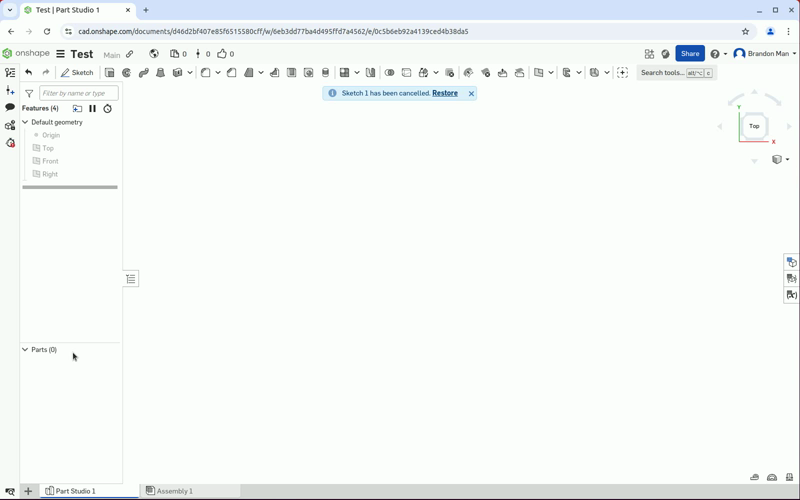
key(up)
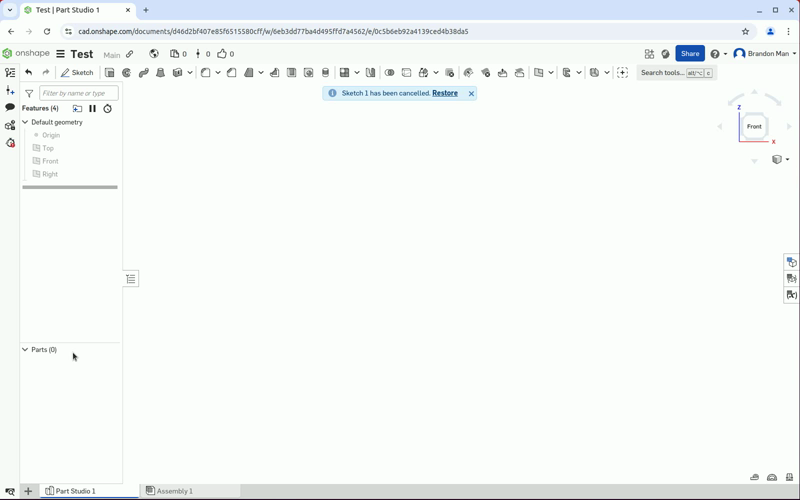
key_up(shift)
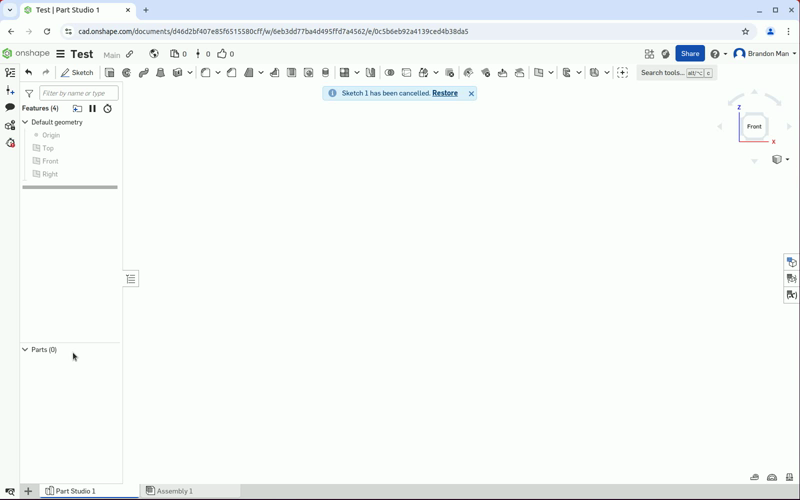
mouse_move(73, 352)
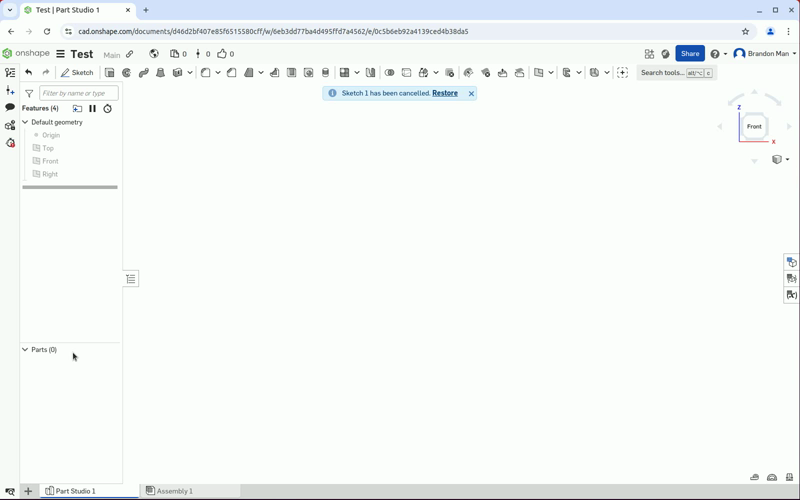
key(shift+y)
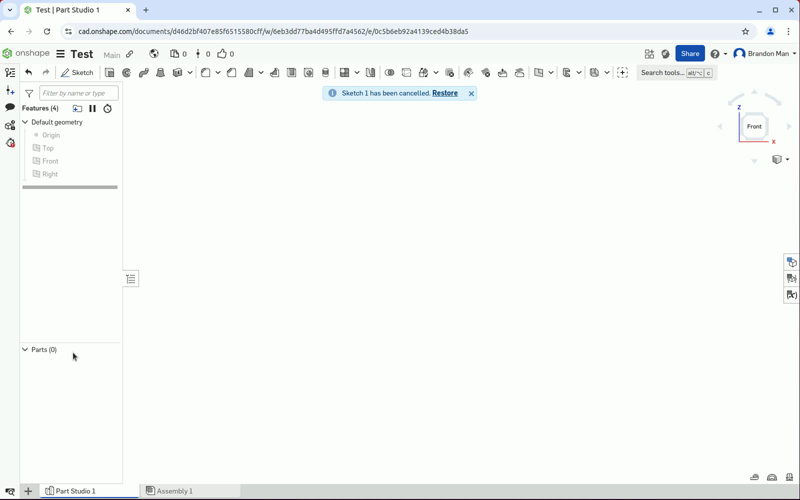
key(shift+s)
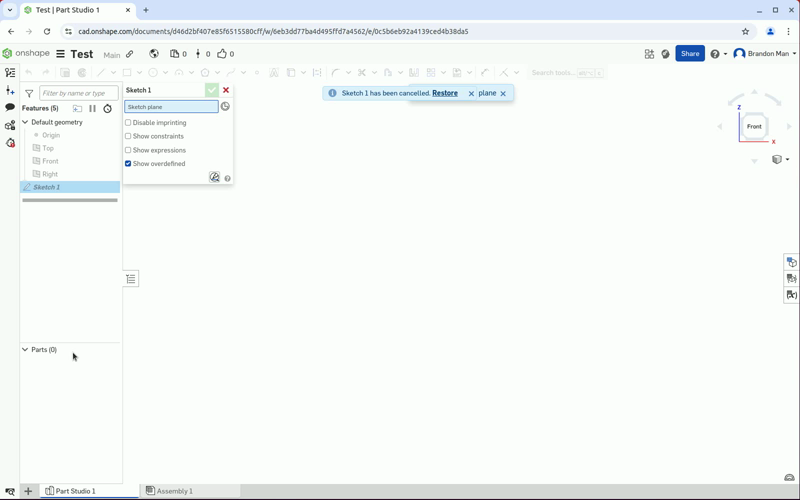
mouse_move(73, 163)
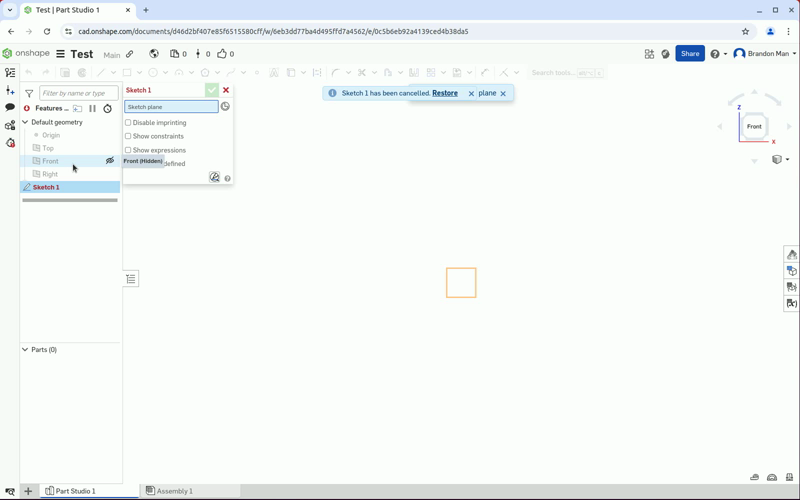
click(73, 163)
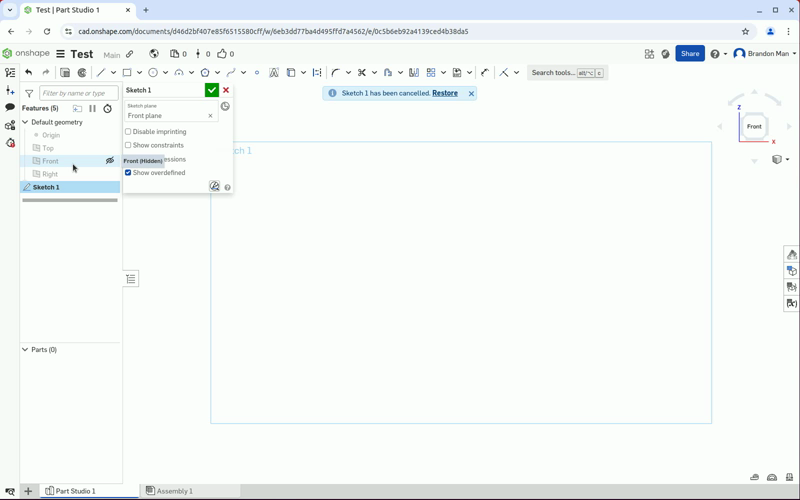
mouse_move(73, 352)
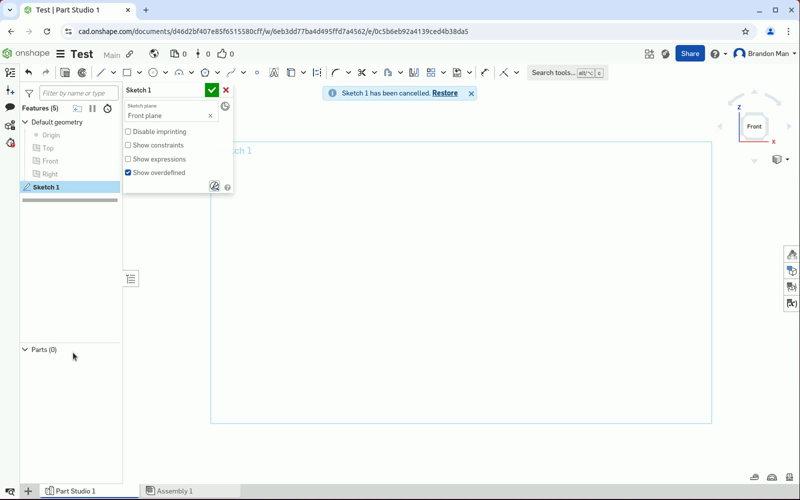
key(y)
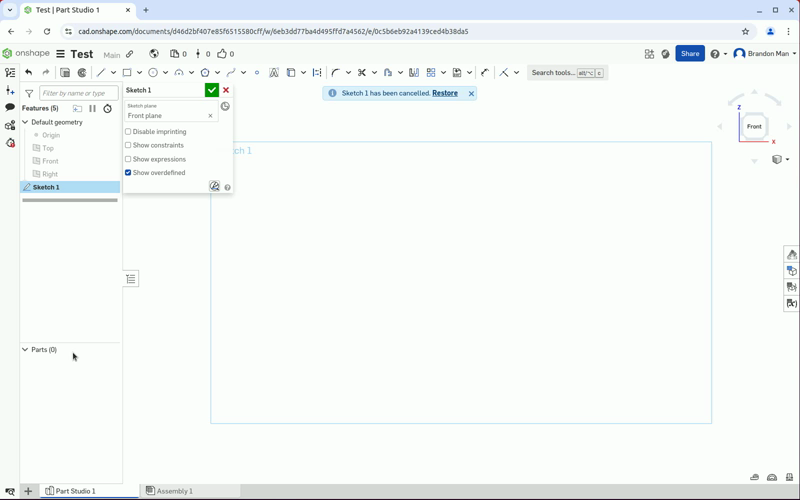
key(l)
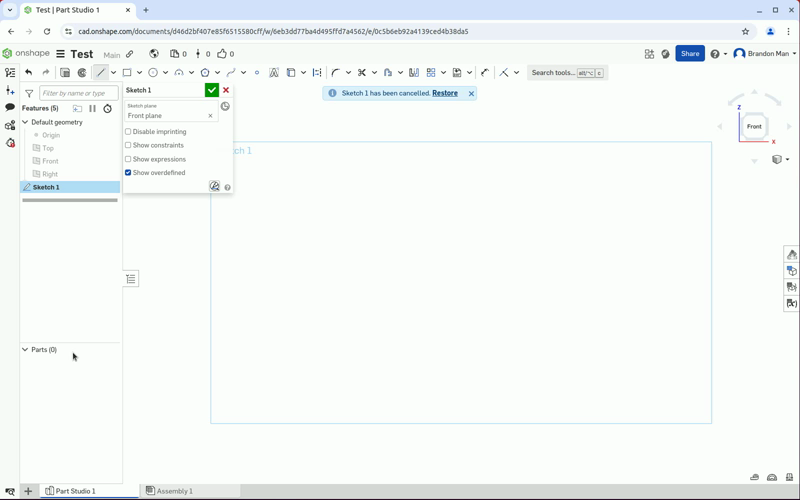
key_down(shift)
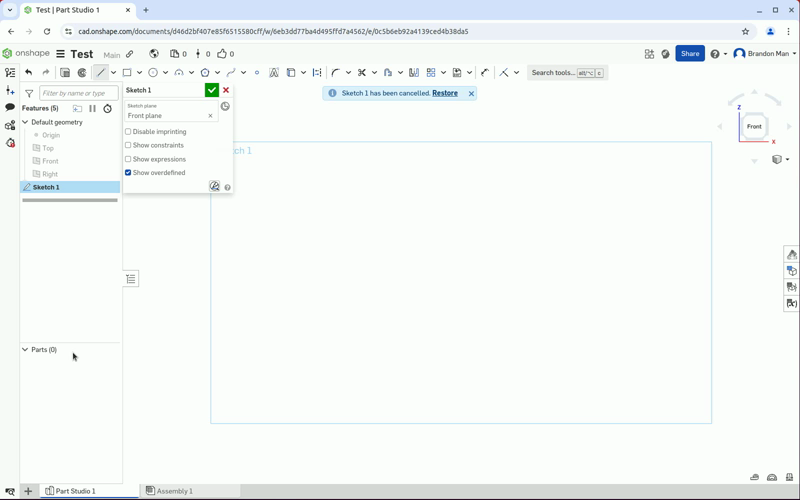
mouse_move(460, 312)
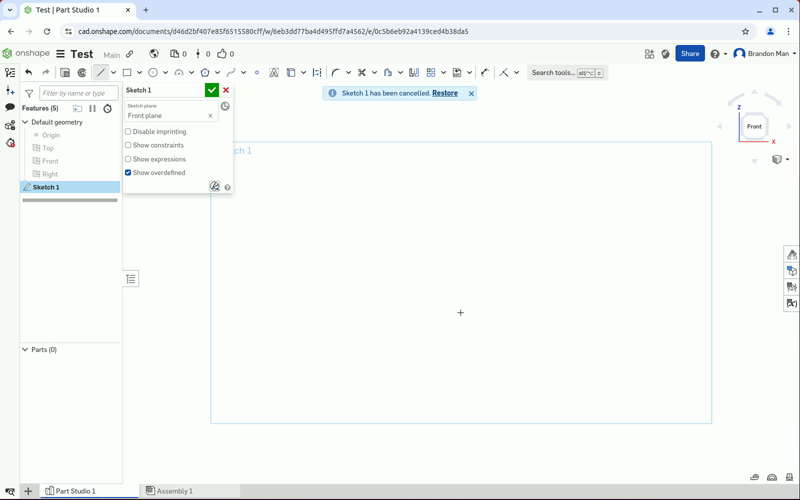
click(460, 312)
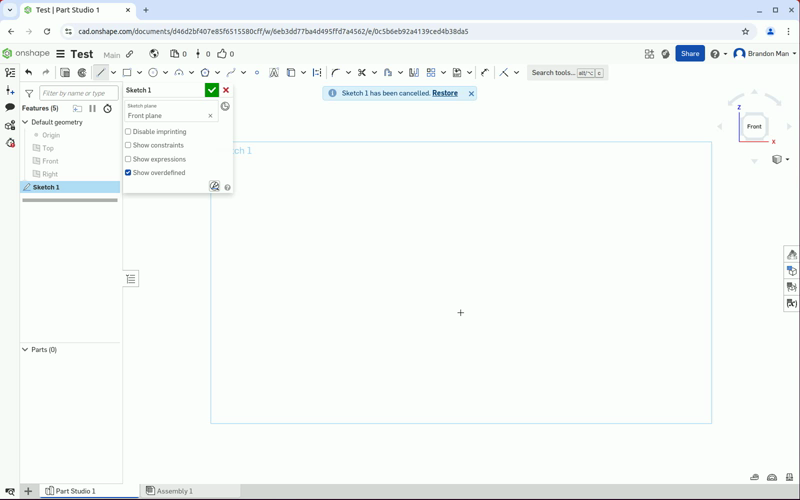
key_up(shift)
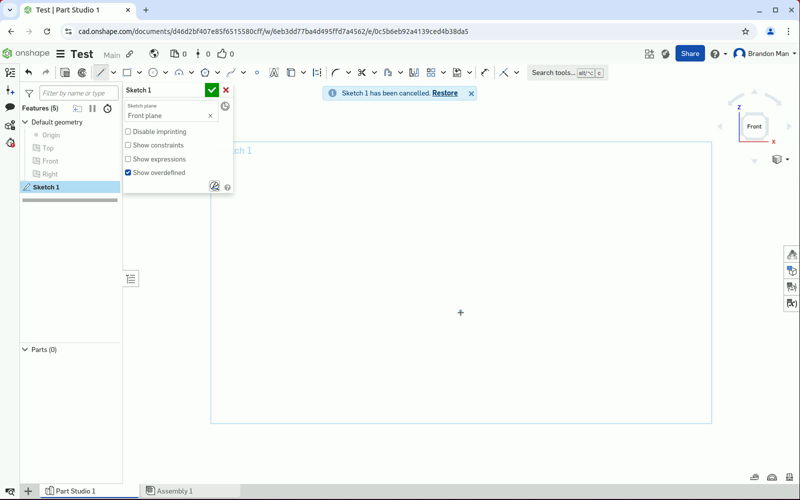
key_down(shift)
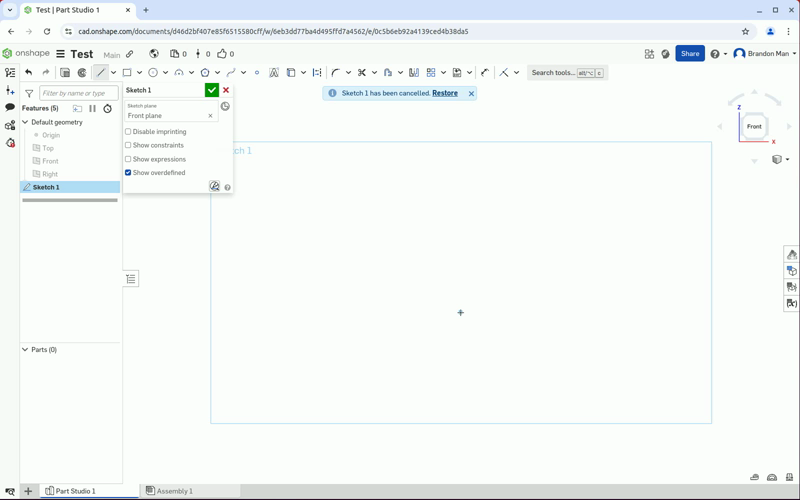
mouse_move(573, 312)
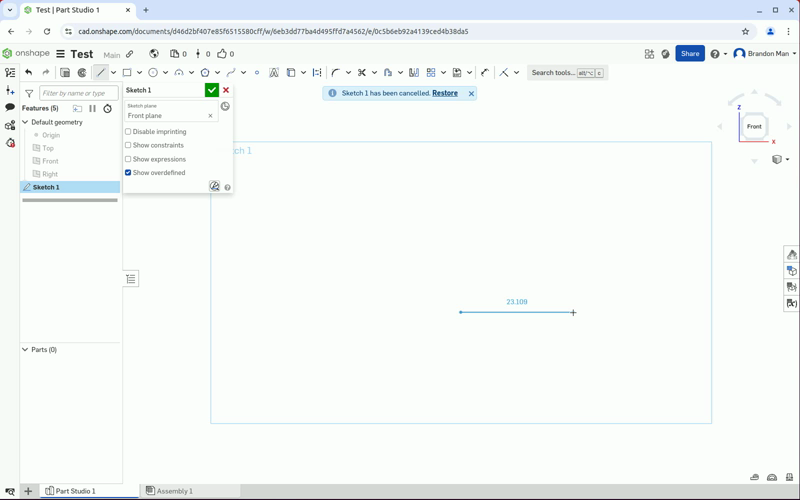
click(573, 312)
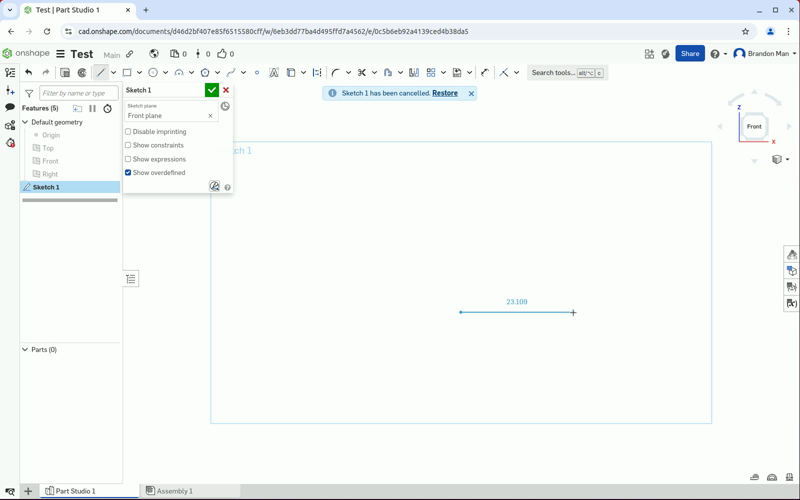
key_up(shift)
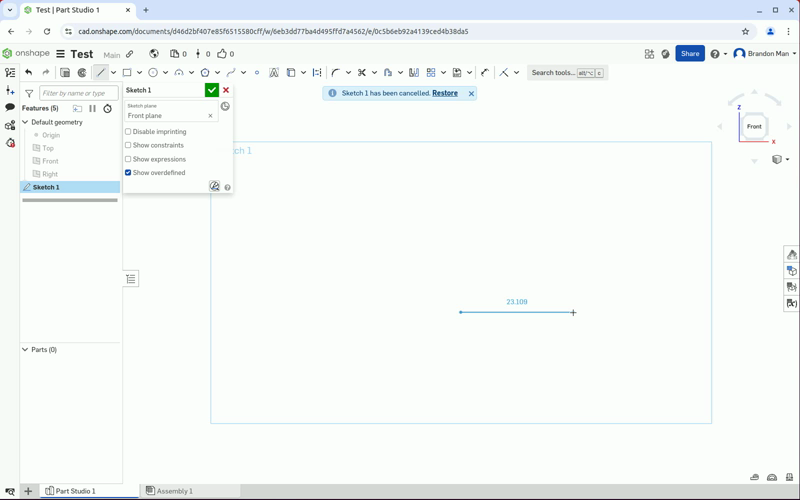
key_down(shift)
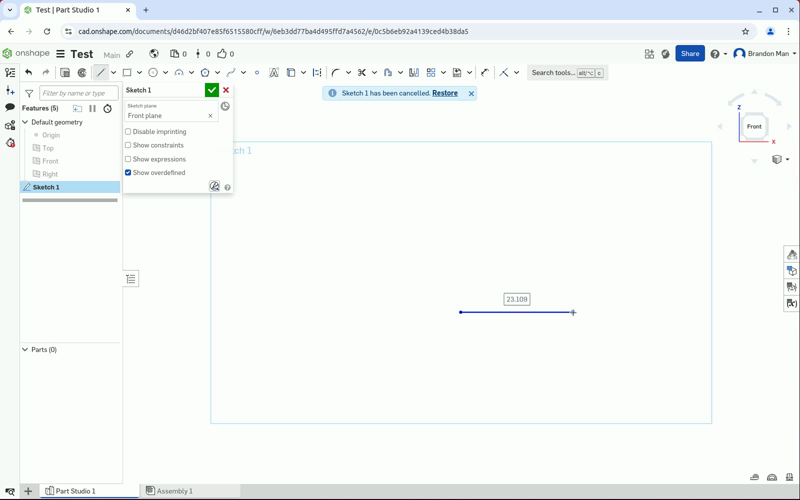
mouse_move(589, 312)
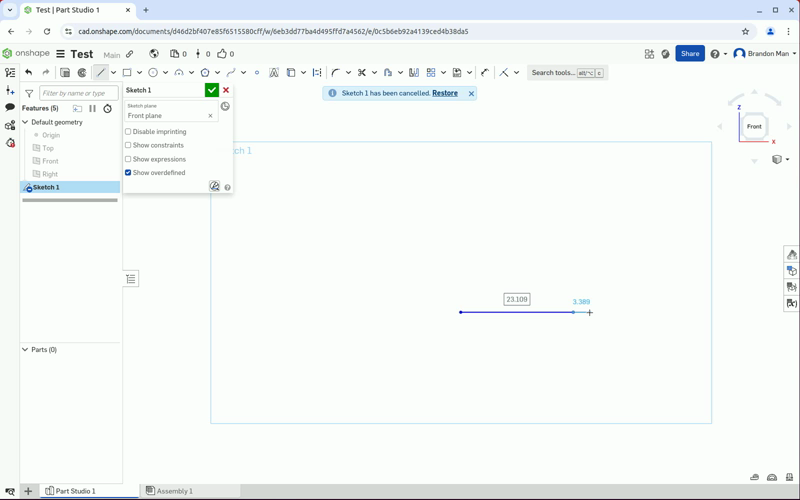
mouse_move(573, 274)
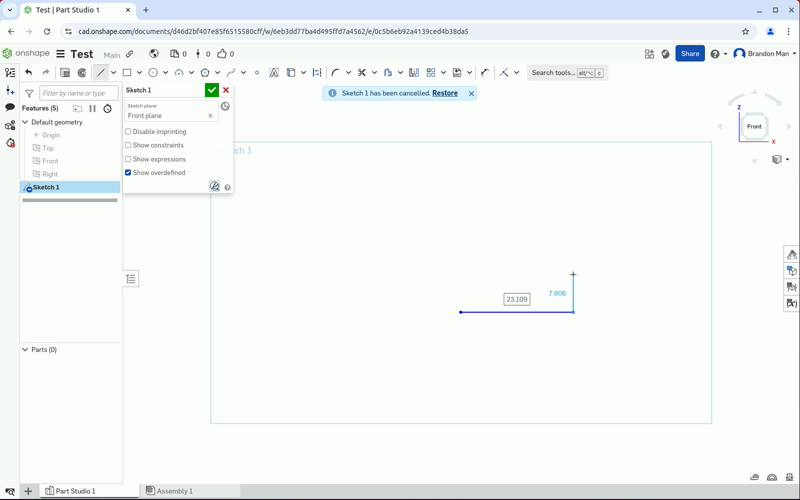
click(573, 274)
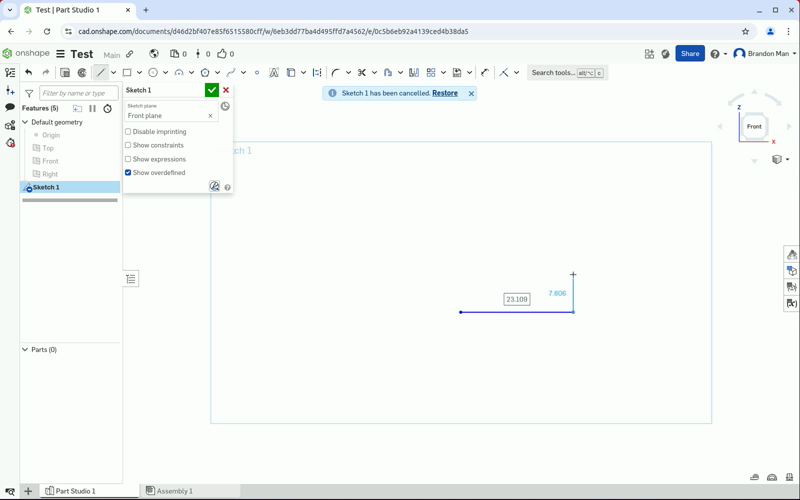
key_up(shift)
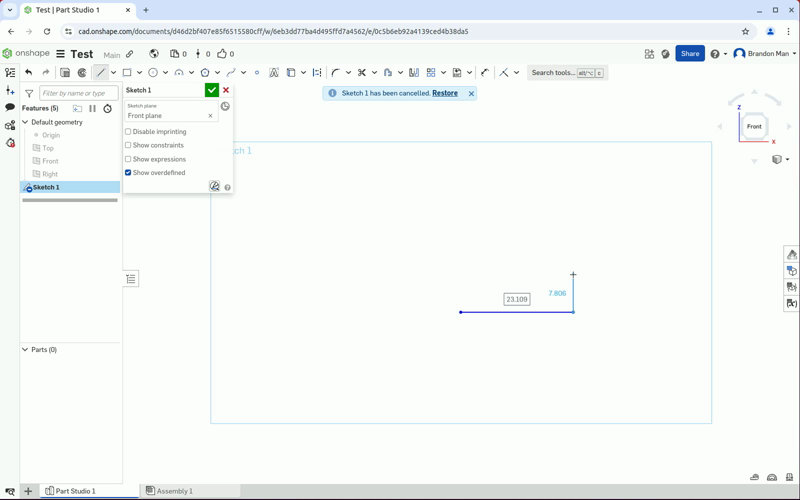
key_down(shift)
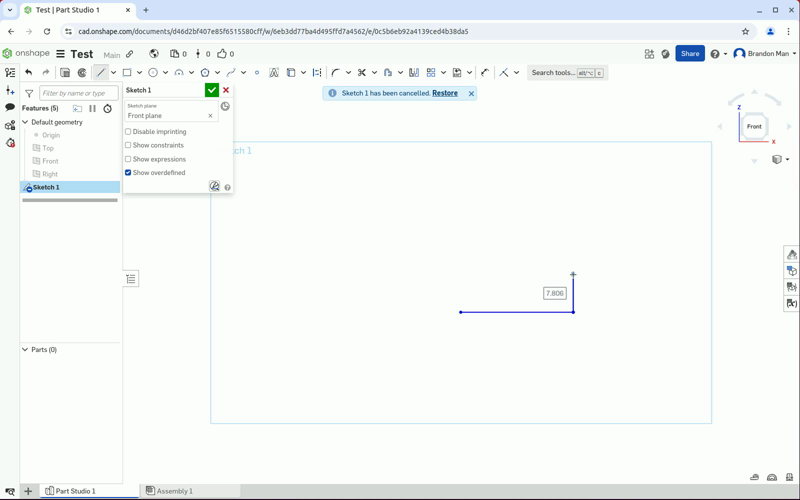
mouse_move(491, 252)
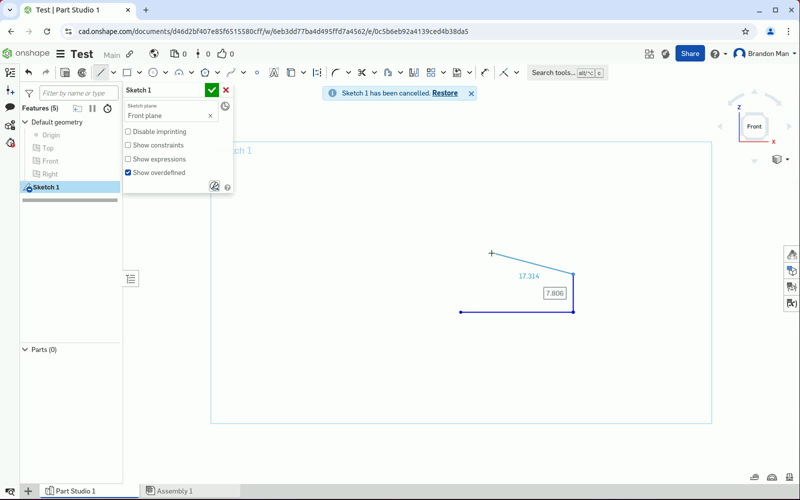
click(491, 252)
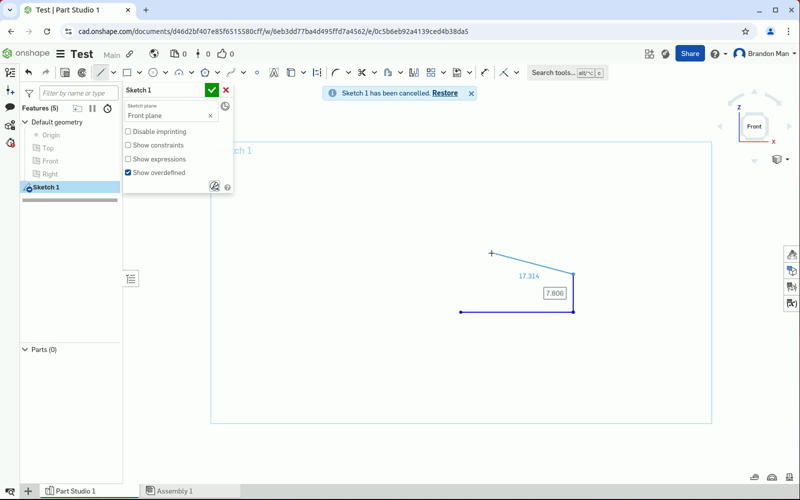
key_up(shift)
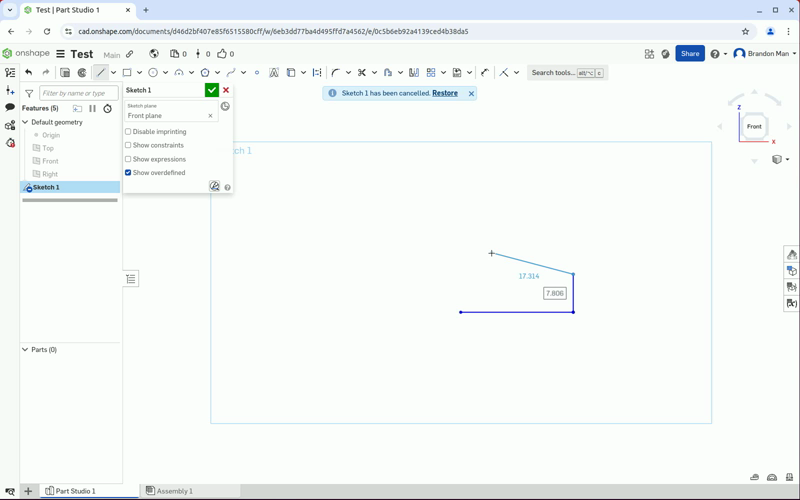
key_down(shift)
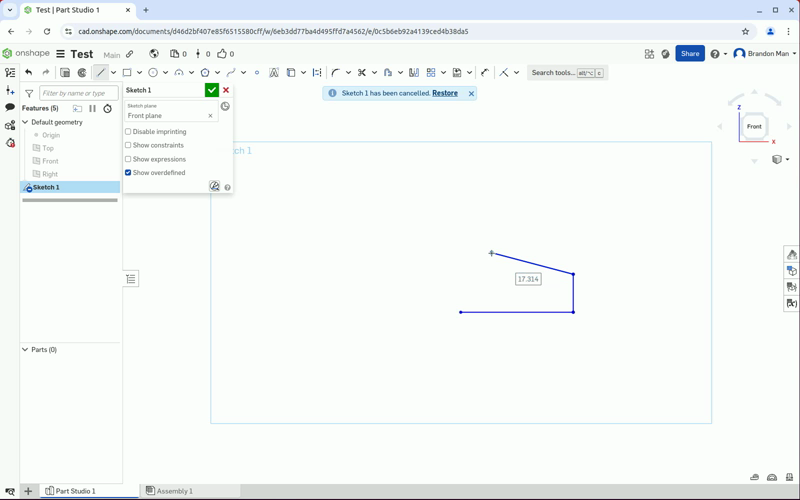
mouse_move(521, 252)
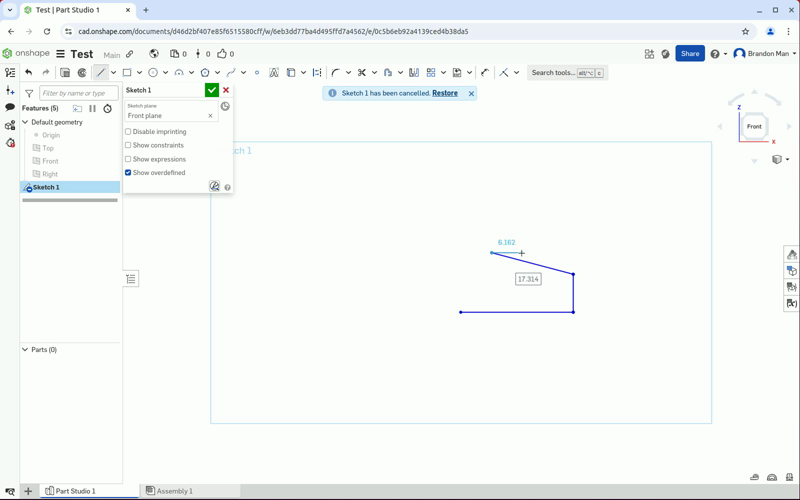
mouse_move(460, 252)
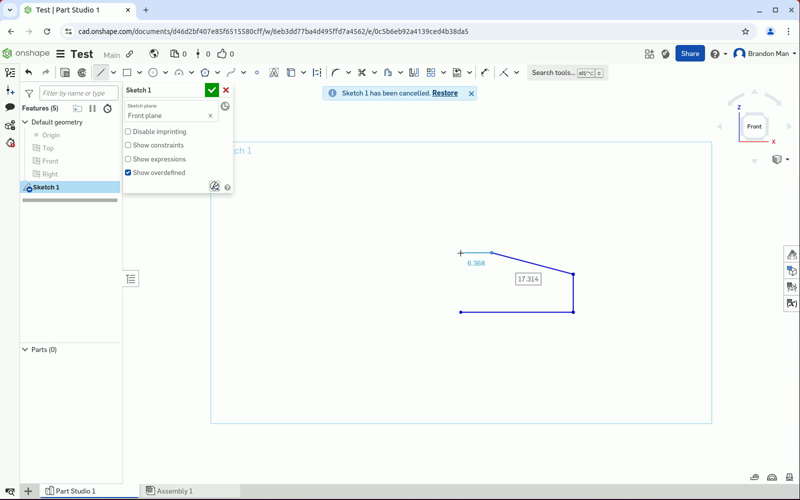
click(460, 252)
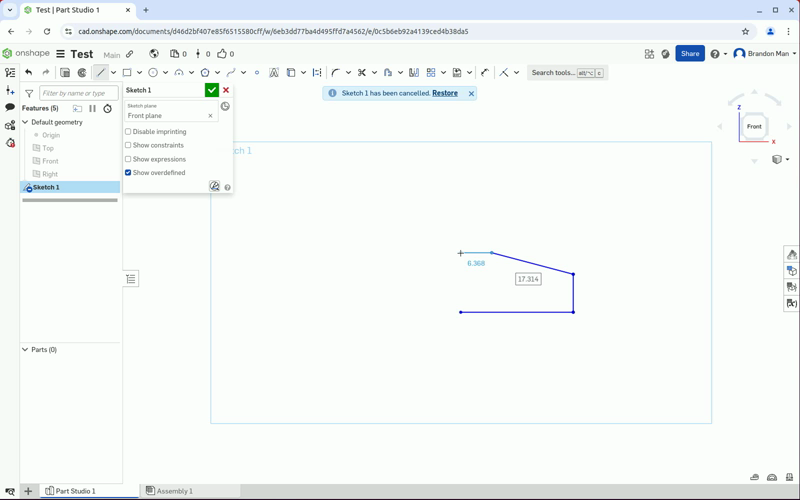
key_up(shift)
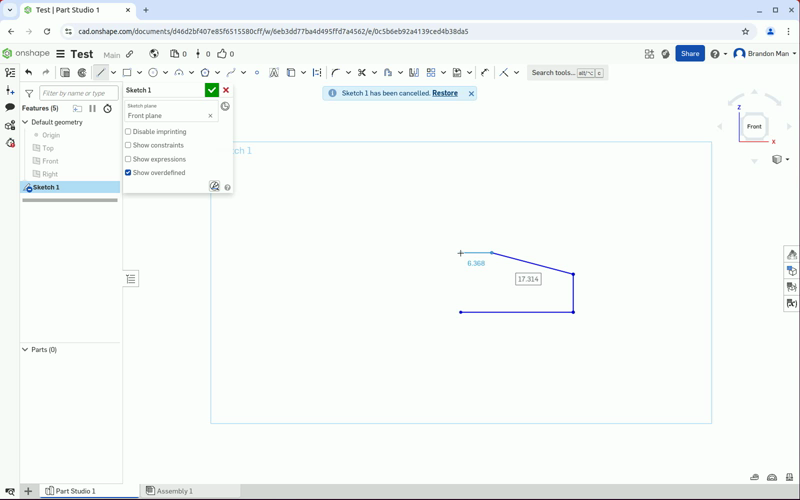
mouse_move(490, 252)
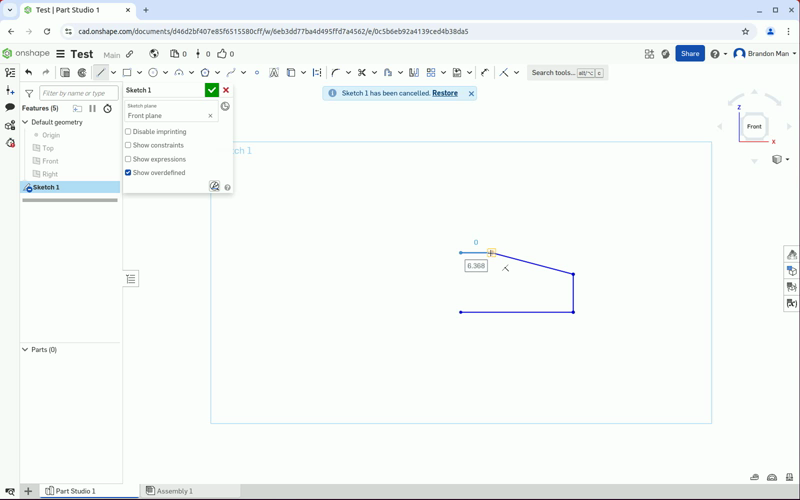
key_down(shift)
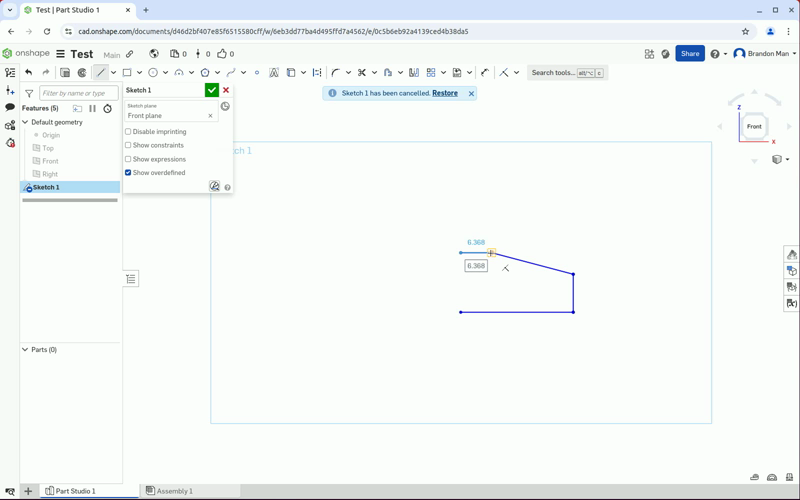
mouse_move(460, 312)
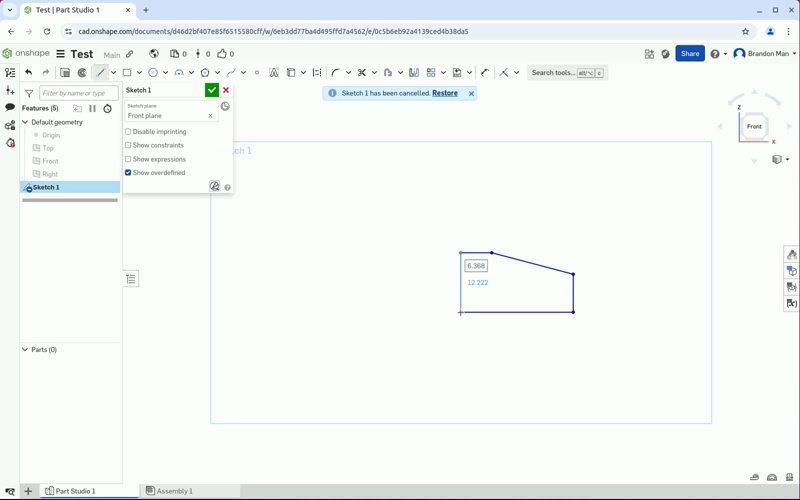
key_up(shift)
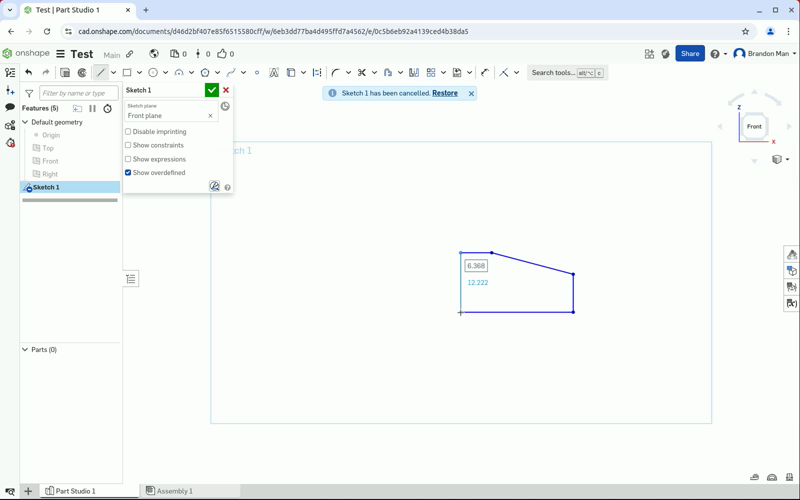
click(460, 312)
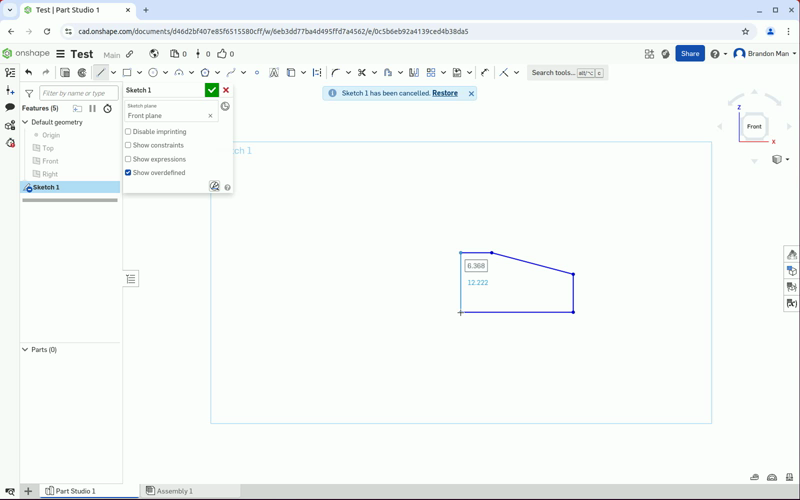
key(esc)
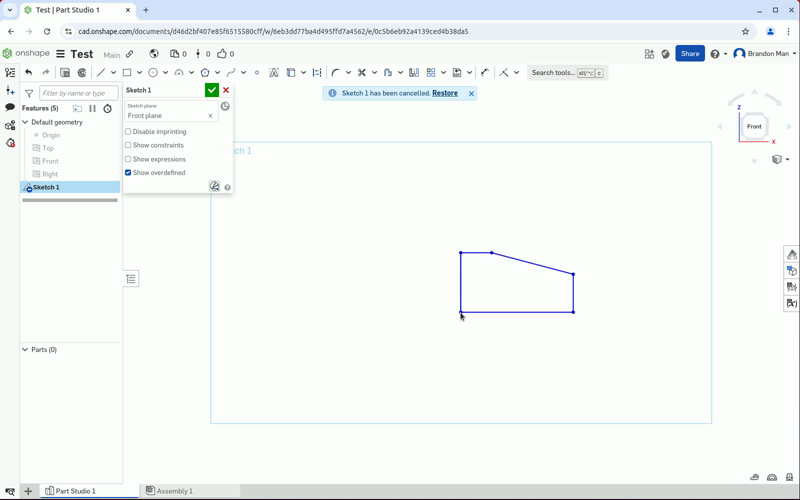
key(c)
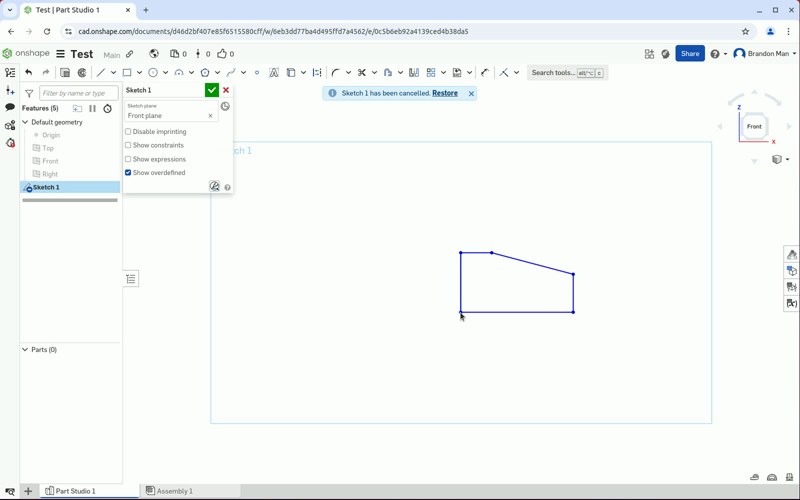
key_down(shift)
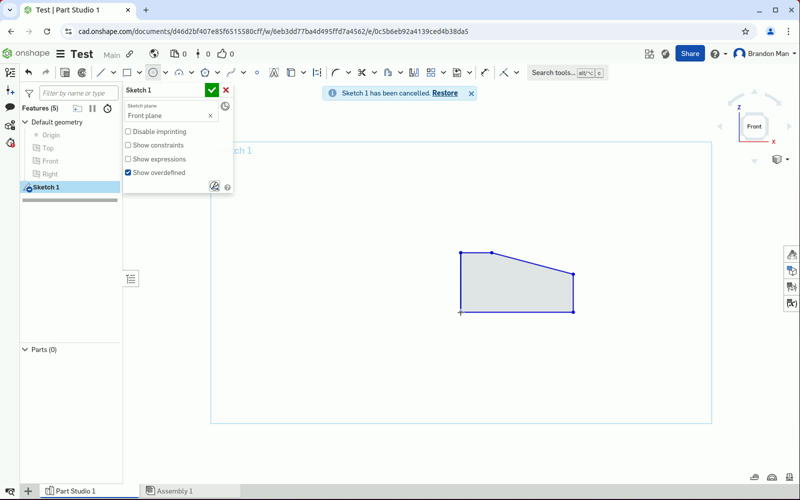
mouse_move(554, 293)
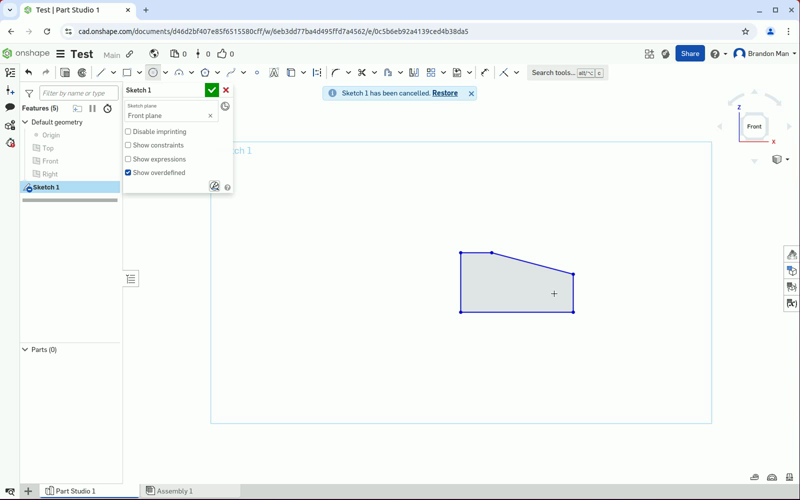
click(554, 293)
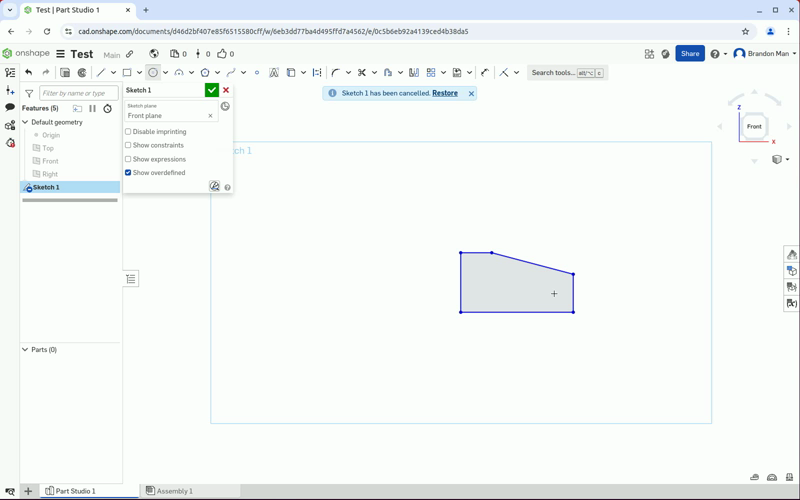
key_up(shift)
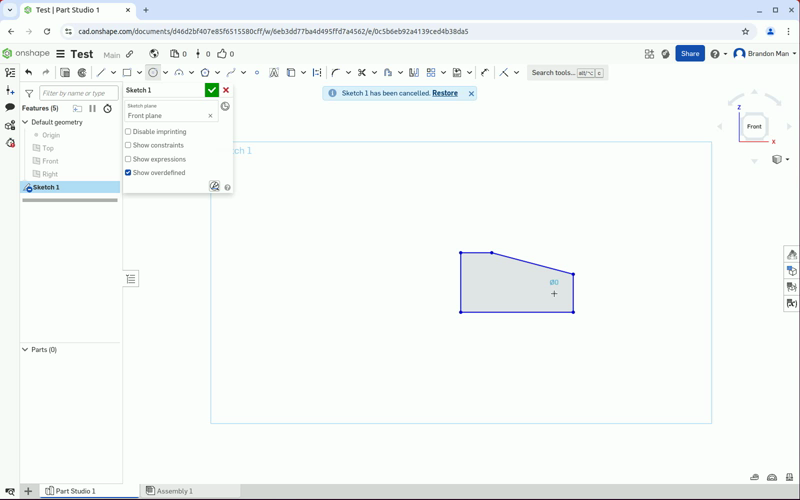
mouse_move(562, 293)
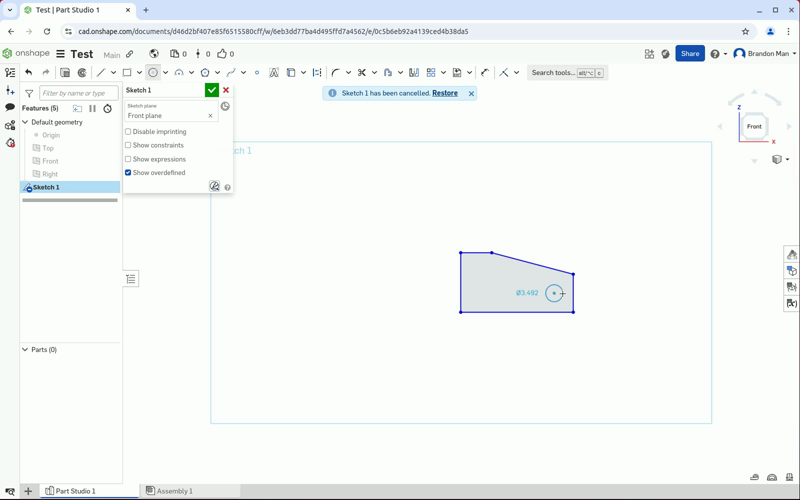
click(562, 293)
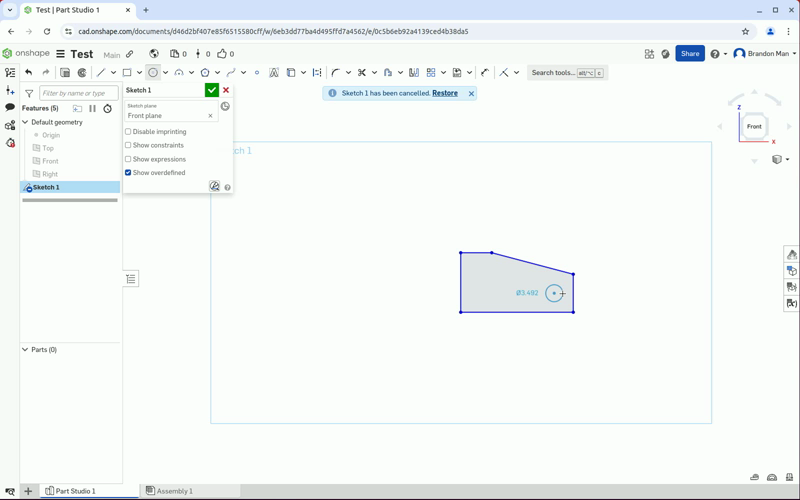
key(esc)
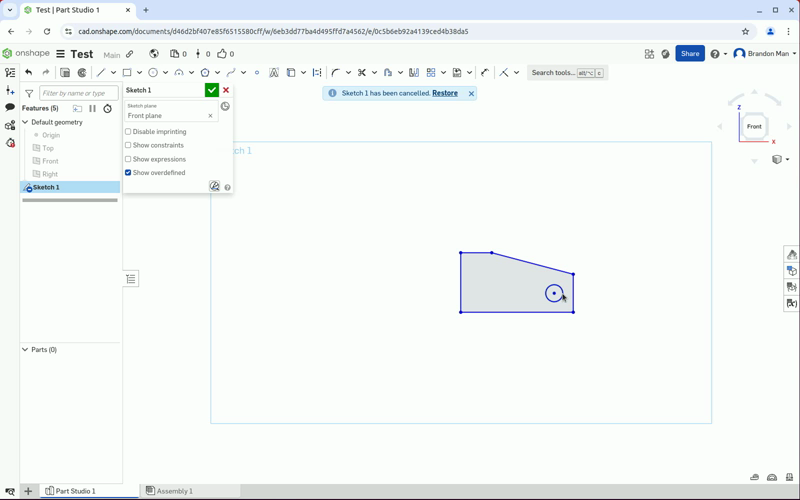
mouse_move(484, 290)
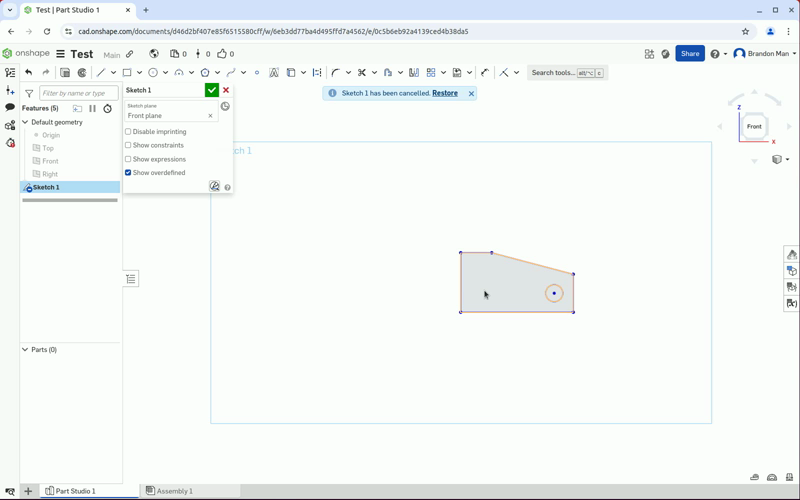
click(484, 290)
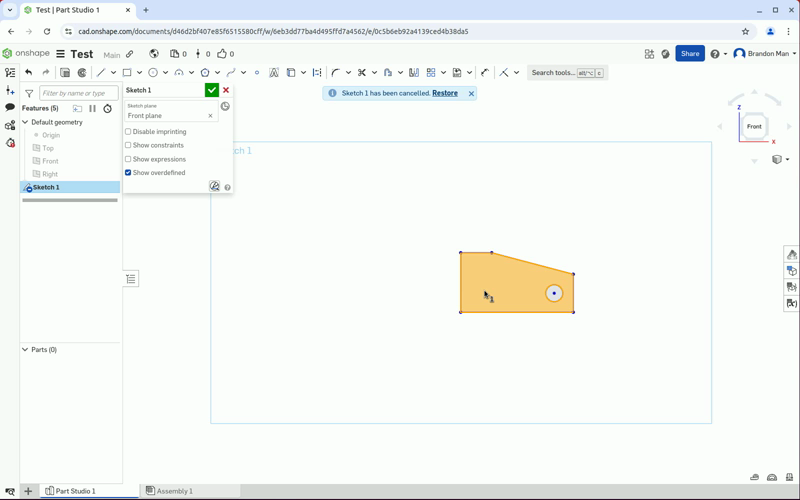
mouse_move(73, 352)
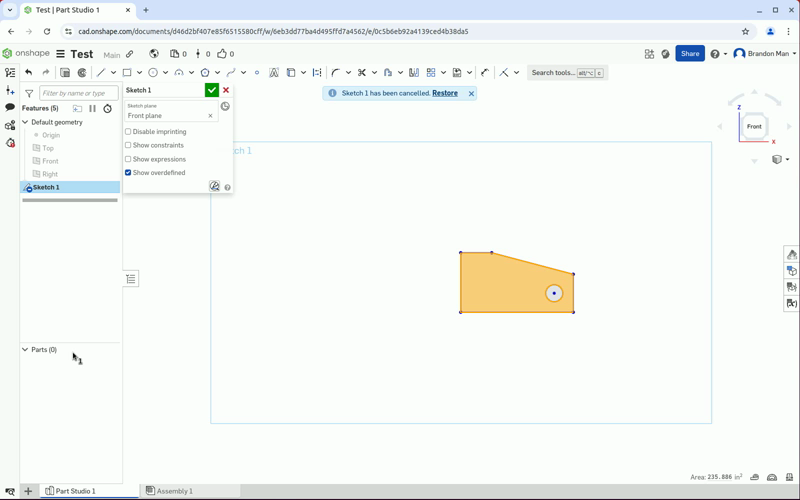
key(shift+y)
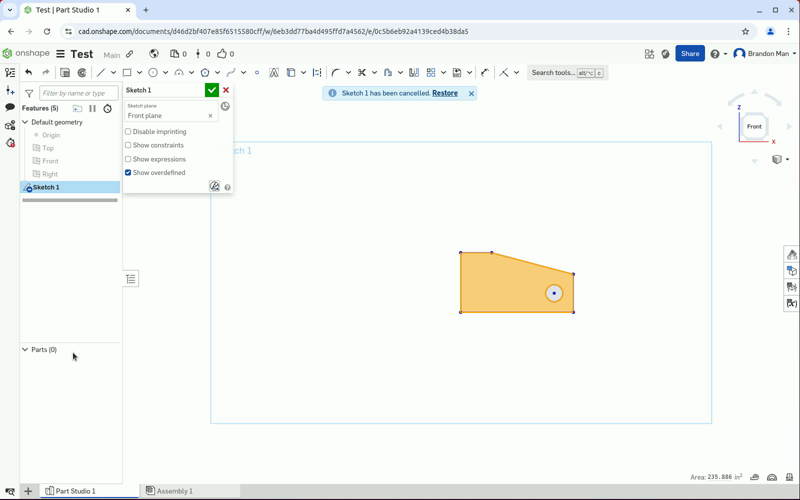
key(shift+e)
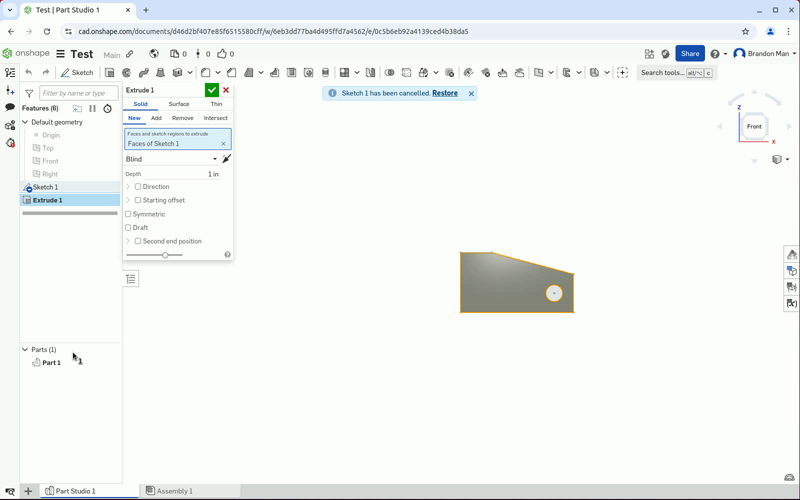
mouse_move(143, 106)
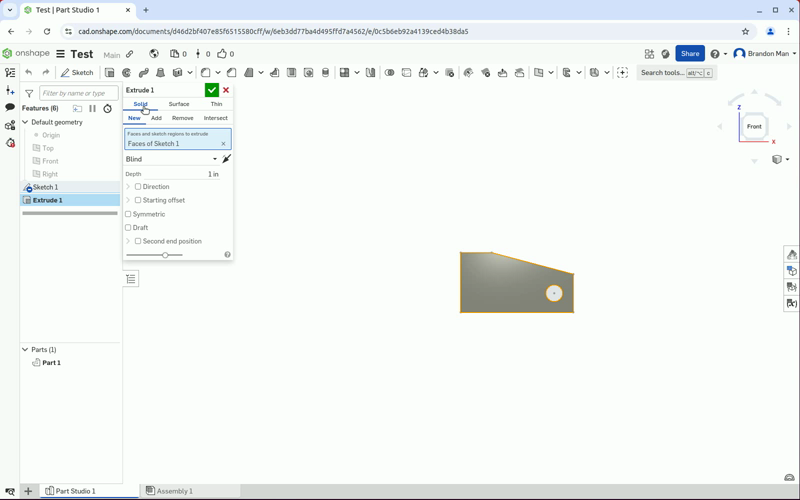
click(143, 106)
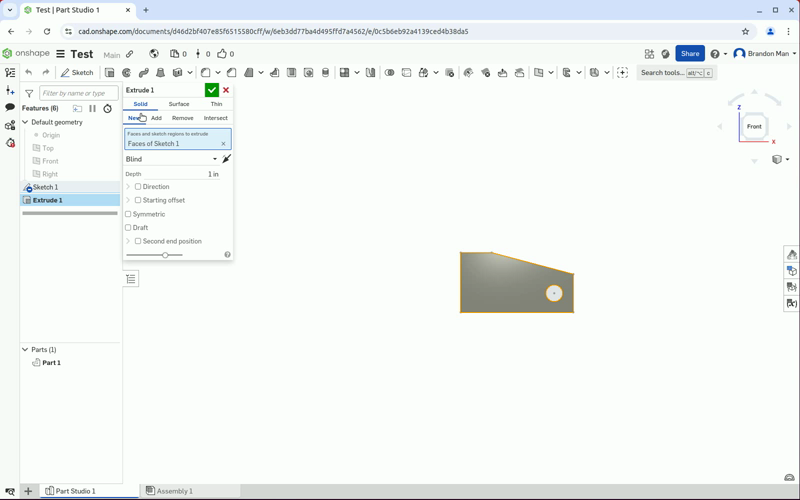
mouse_move(137, 120)
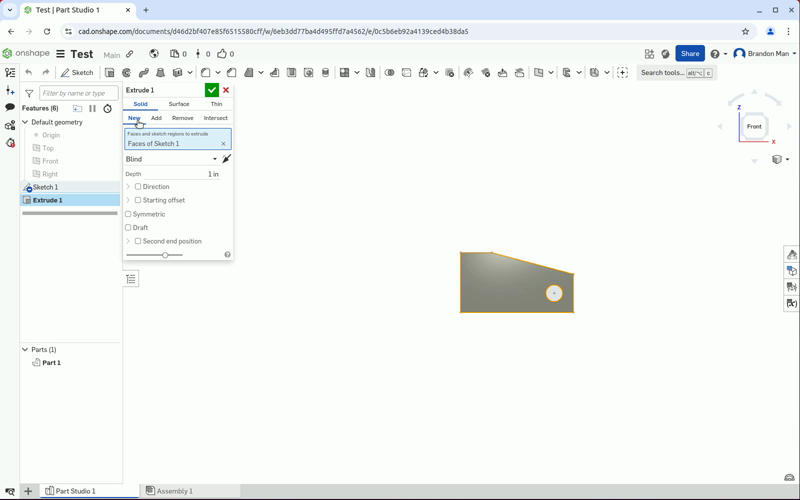
click(137, 120)
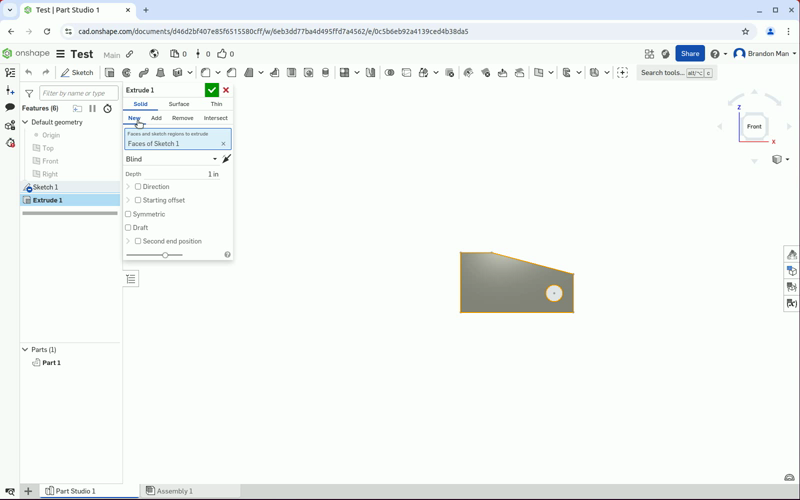
key(tab, 4)
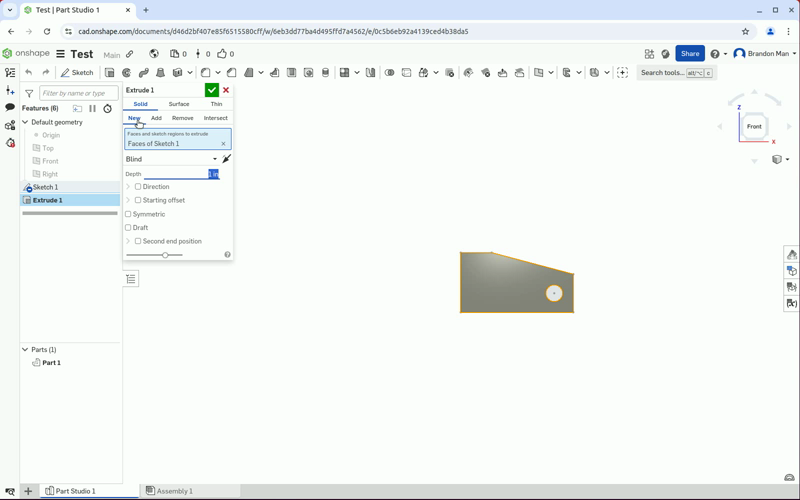
text(2.166)
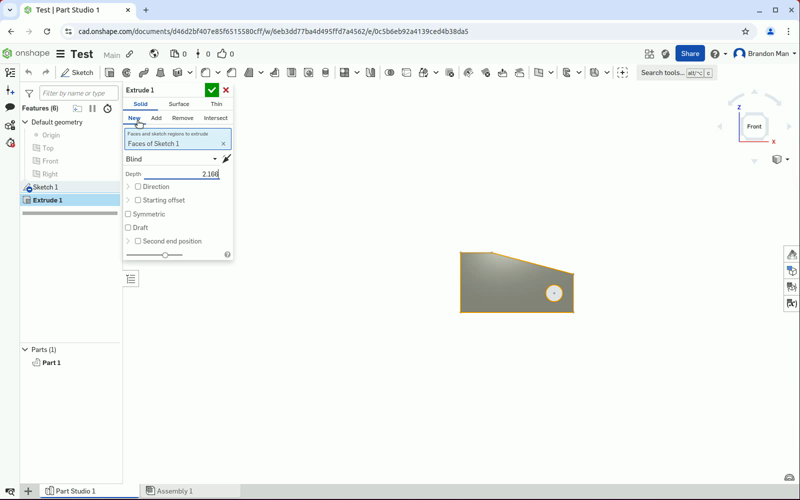
key(enter)
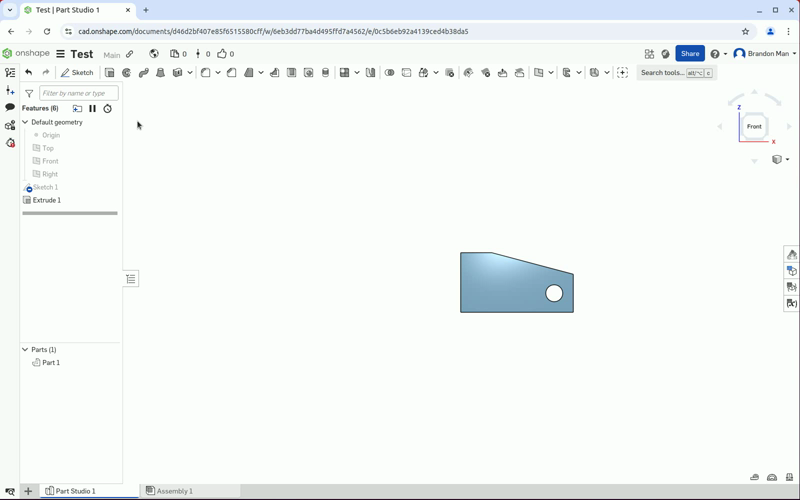
key(shift+h)
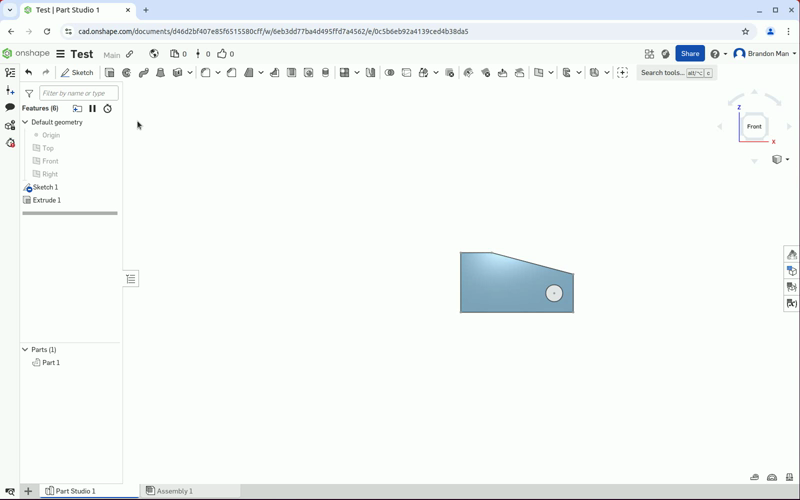
key(shift+h)
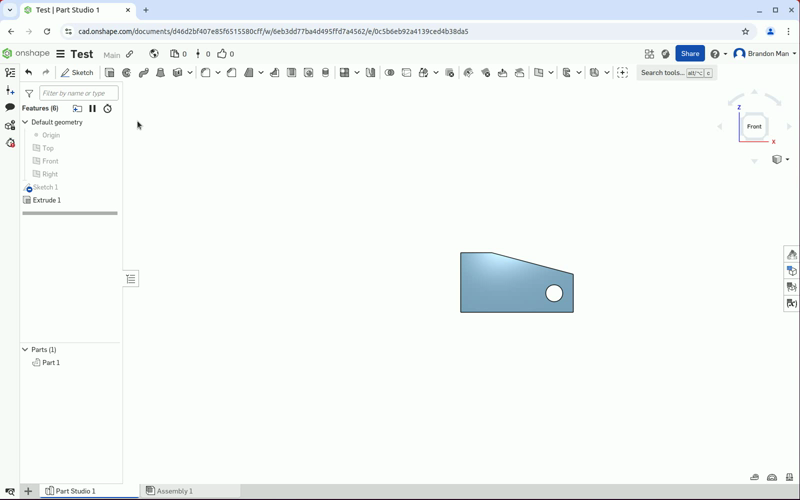
mouse_move(73, 189)
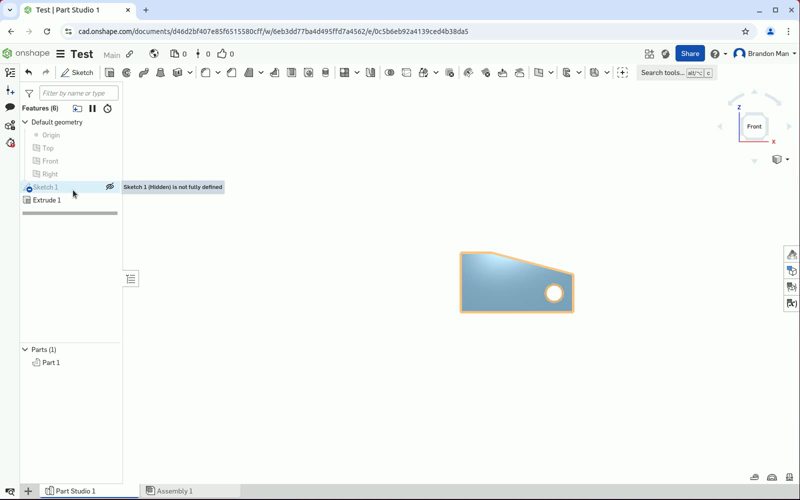
click(73, 189)
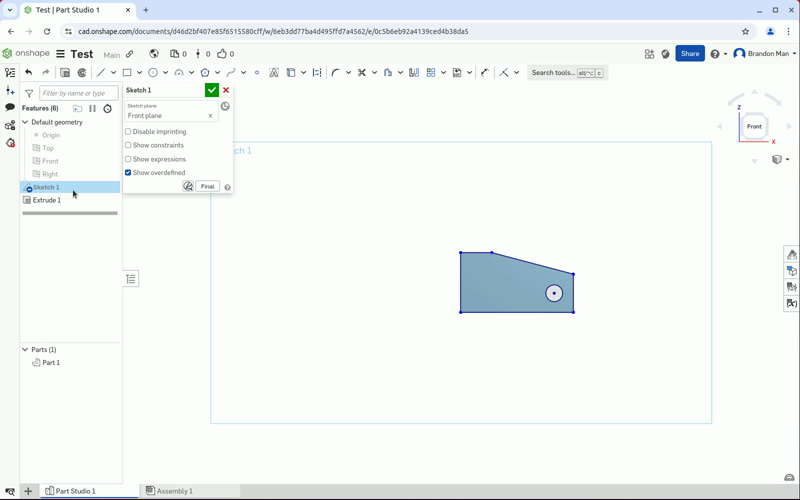
mouse_move(229, 92)
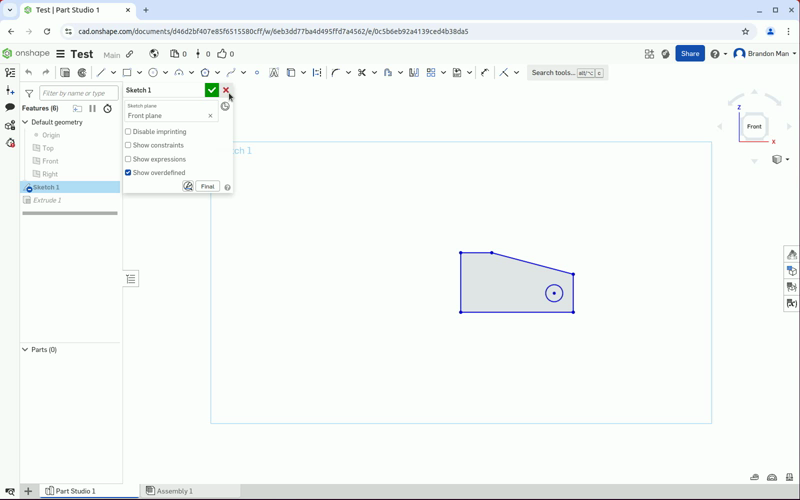
click(229, 92)
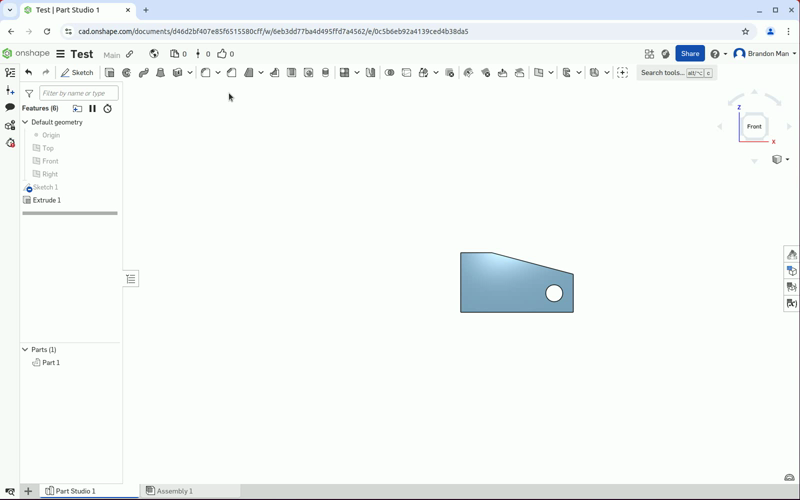
mouse_move(73, 352)
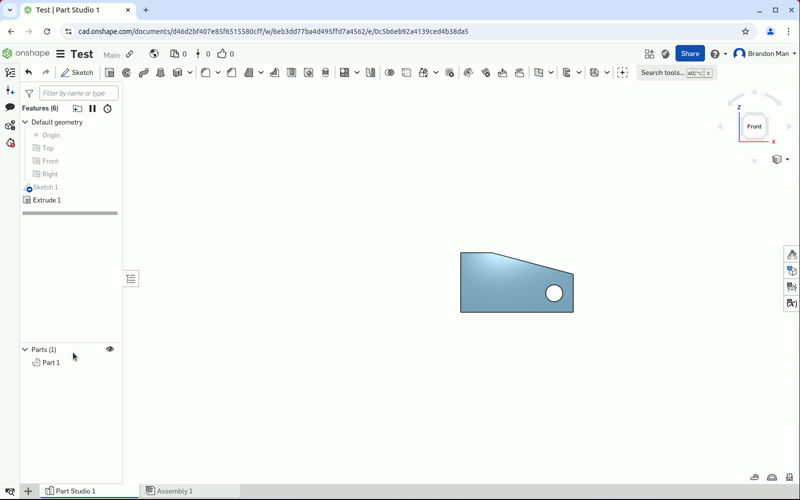
key(y)
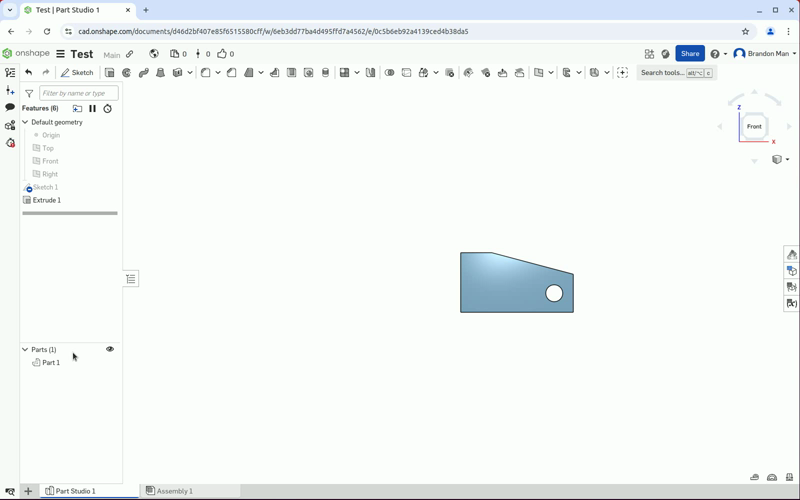
key(shift+p)
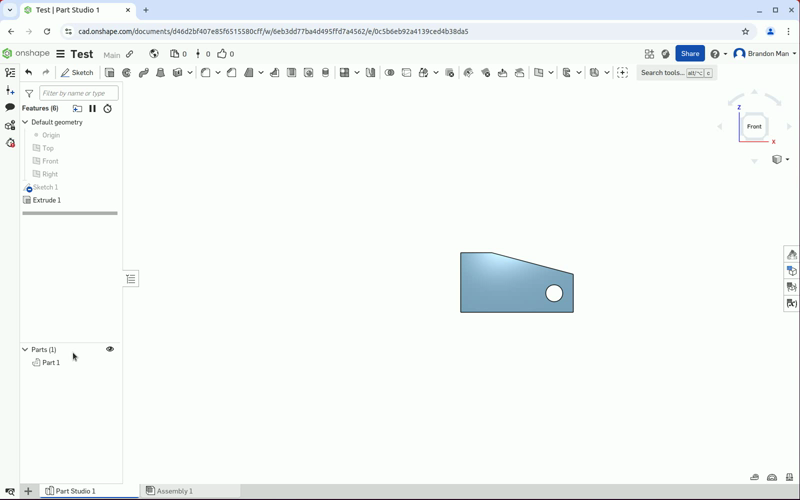
key(space)
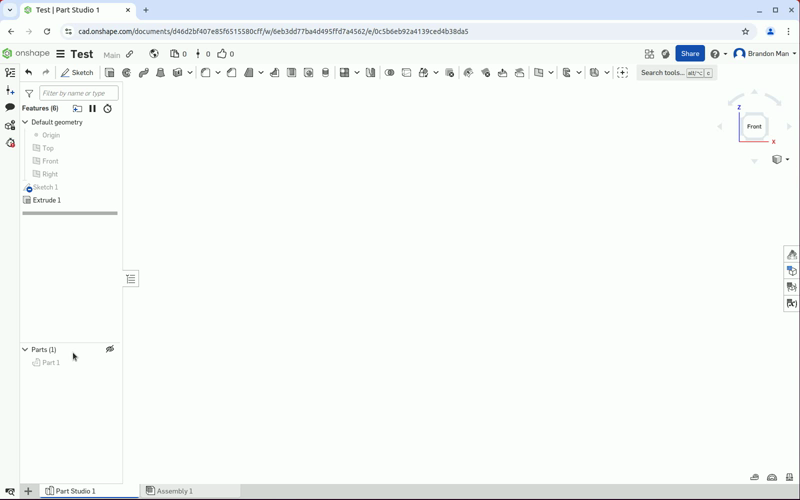
key_down(shift)
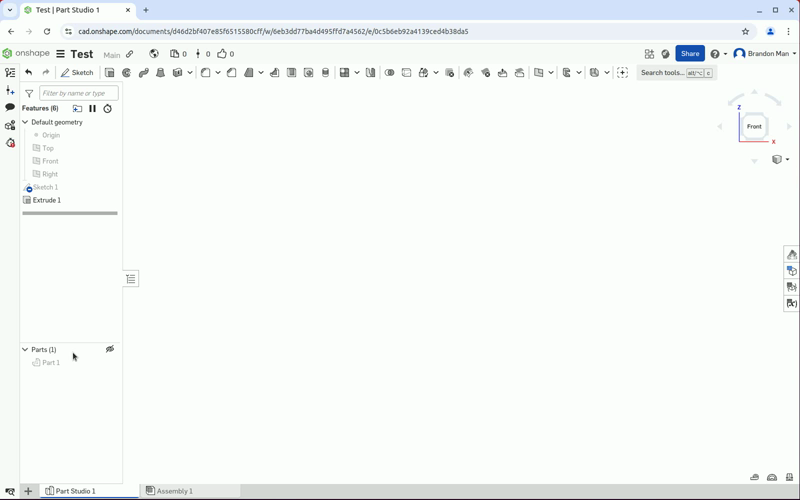
key(left)
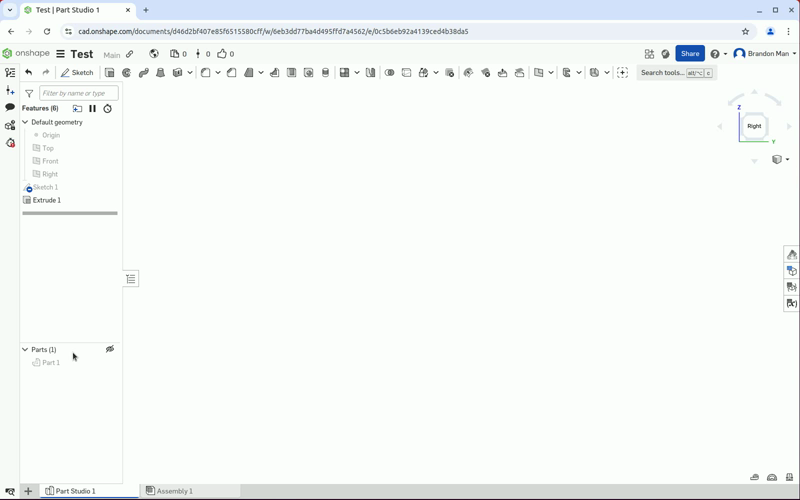
key_up(shift)
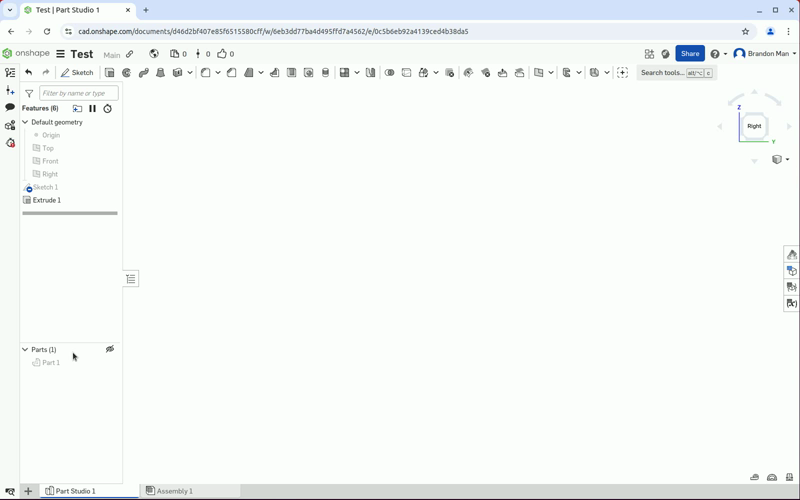
mouse_move(73, 352)
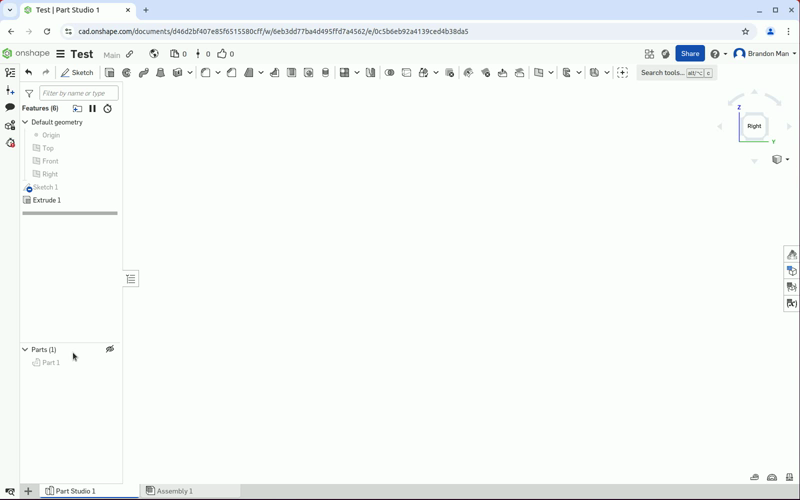
key(shift+y)
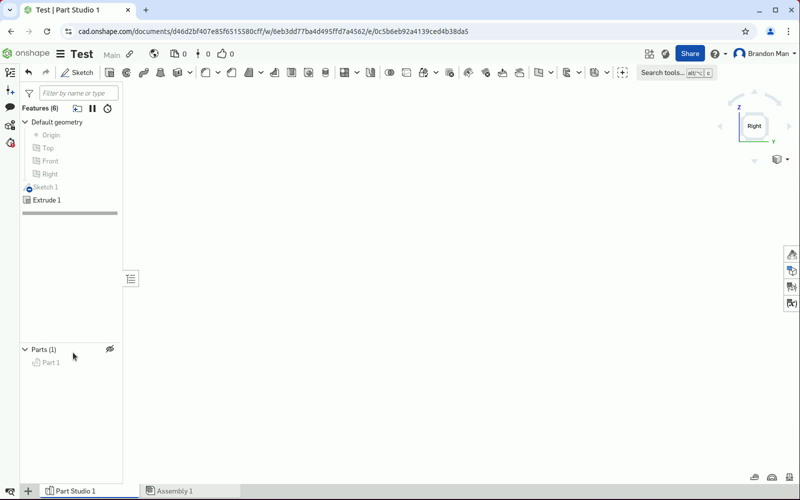
key(shift+s)
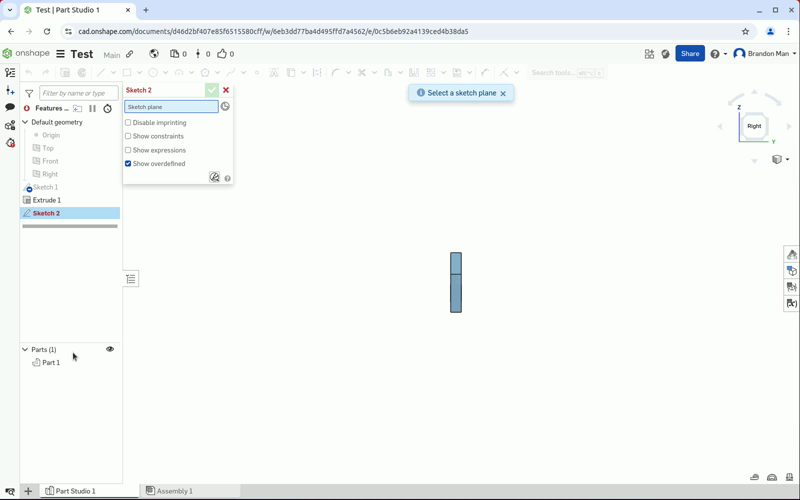
mouse_move(73, 176)
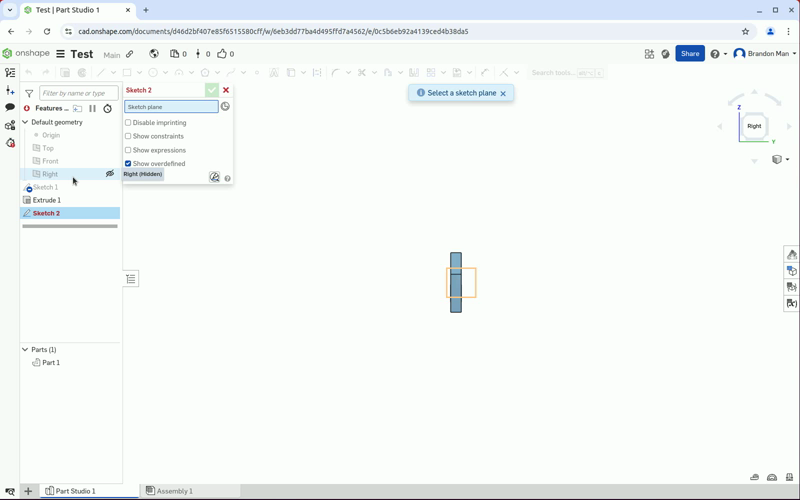
click(73, 176)
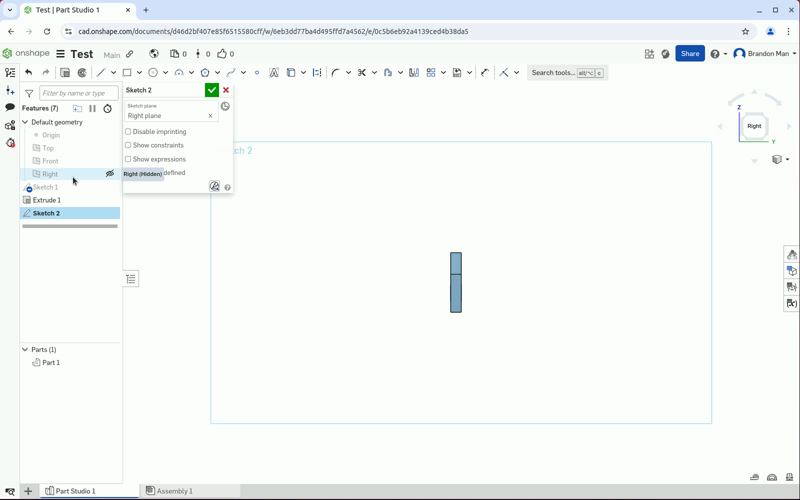
mouse_move(73, 352)
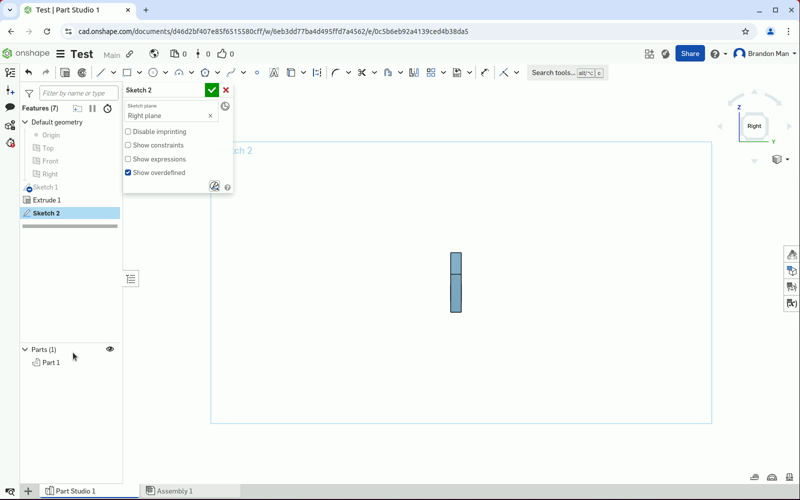
key(y)
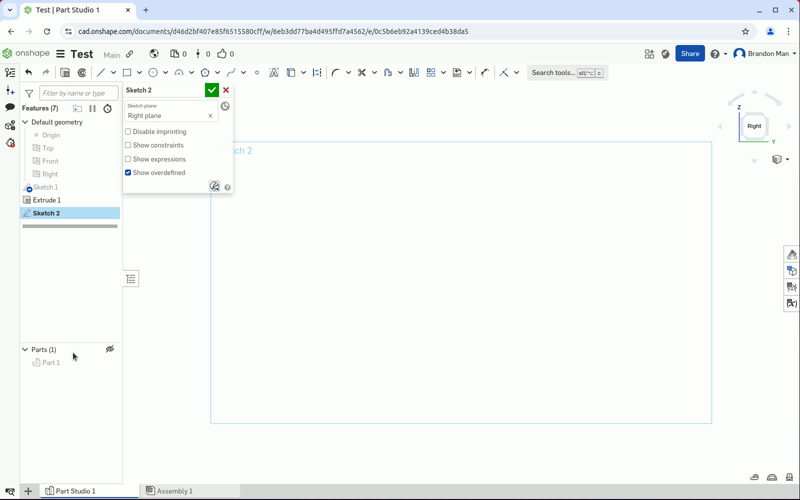
key(l)
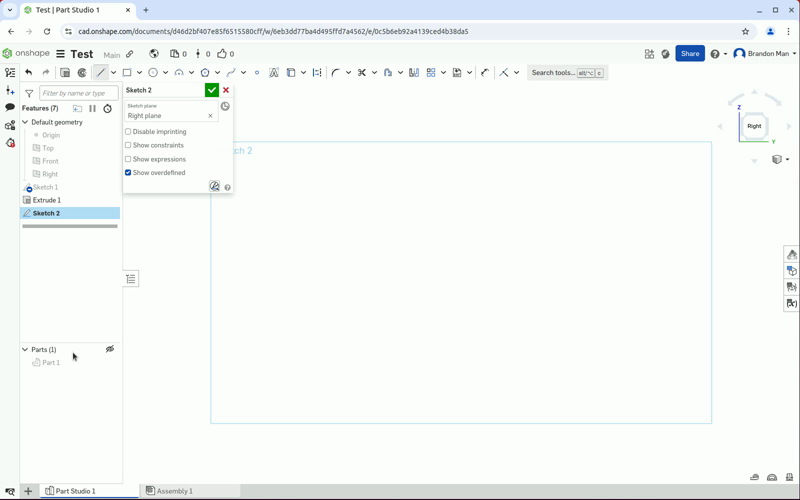
key_down(shift)
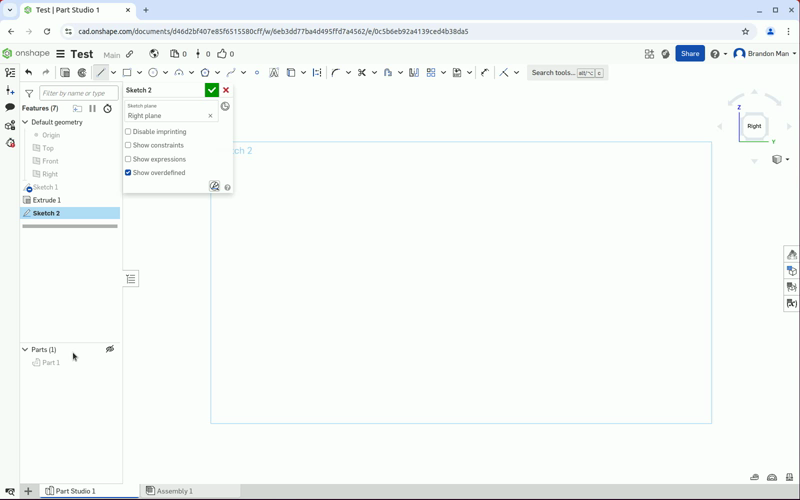
mouse_move(427, 312)
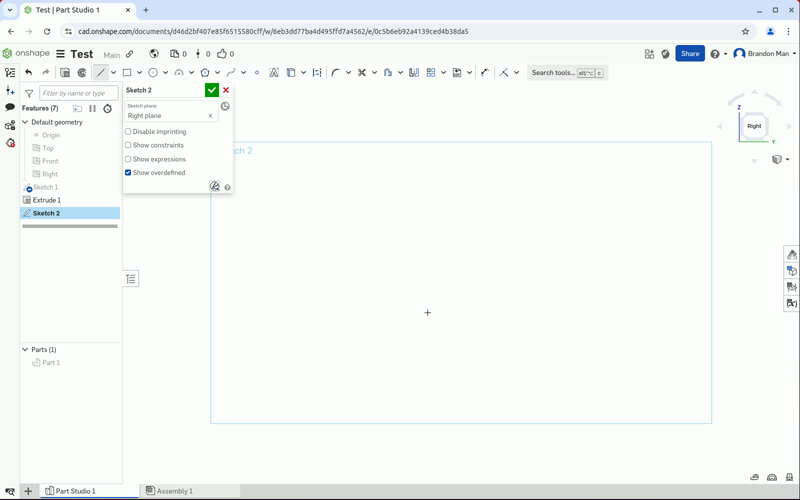
click(427, 312)
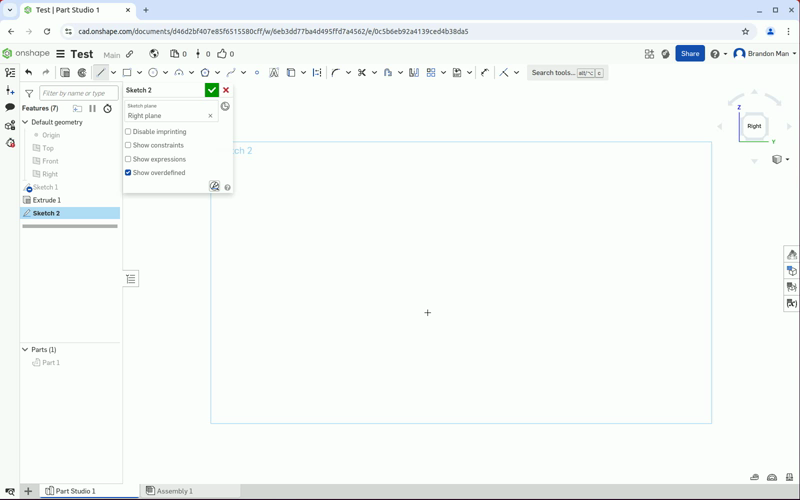
key_up(shift)
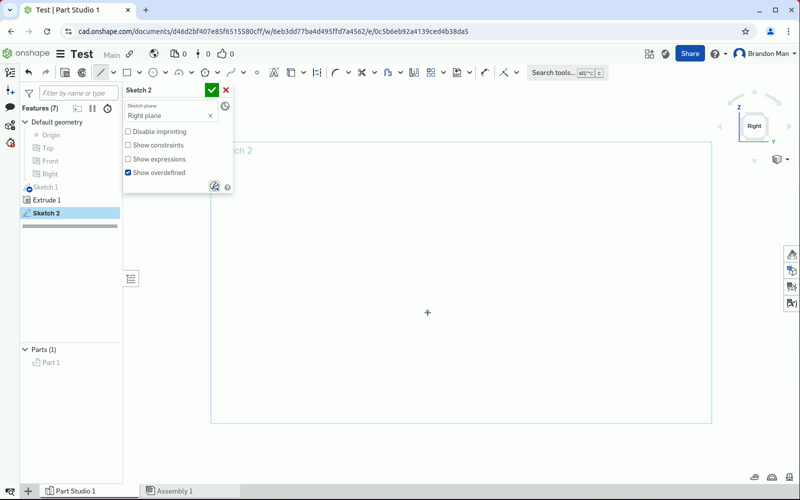
key_down(shift)
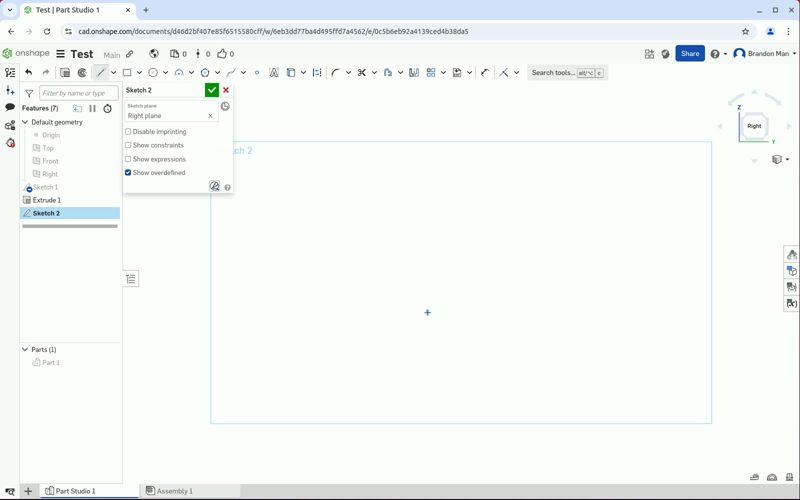
mouse_move(457, 312)
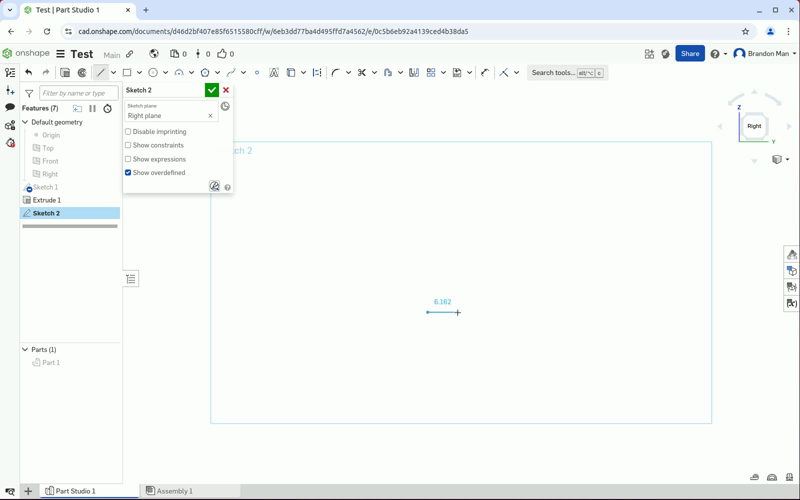
mouse_move(461, 312)
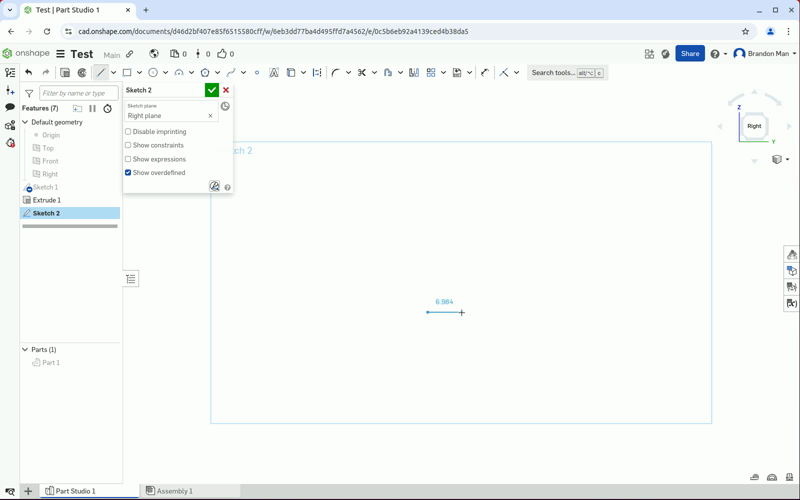
click(461, 312)
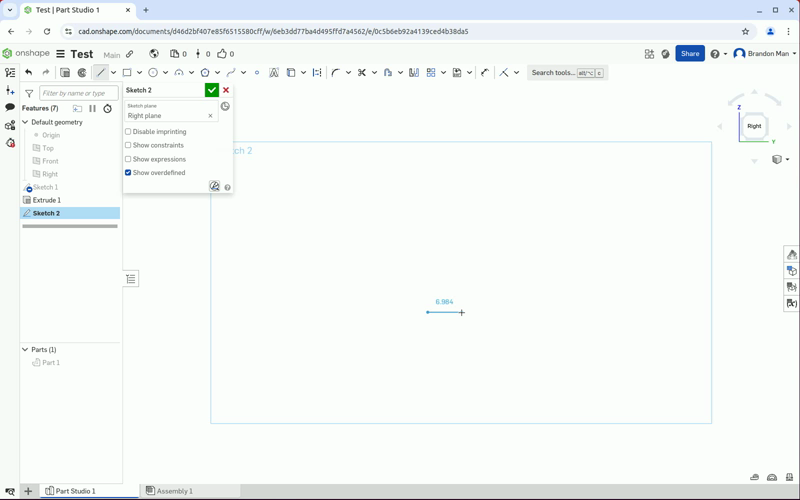
key_up(shift)
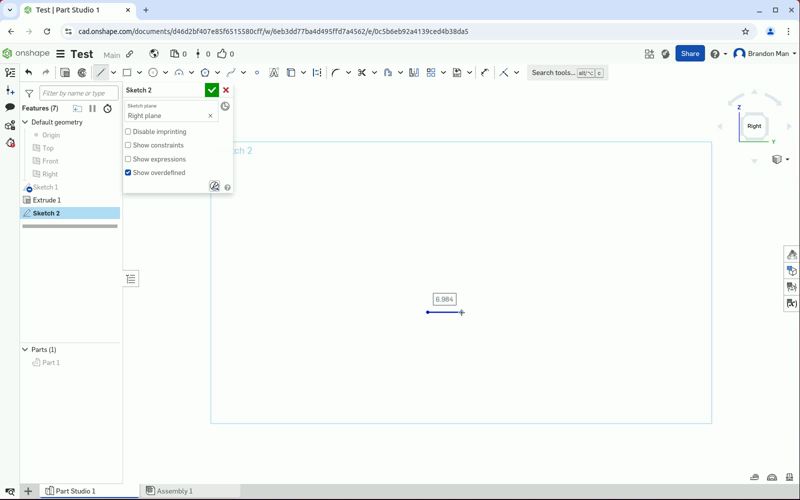
key_down(shift)
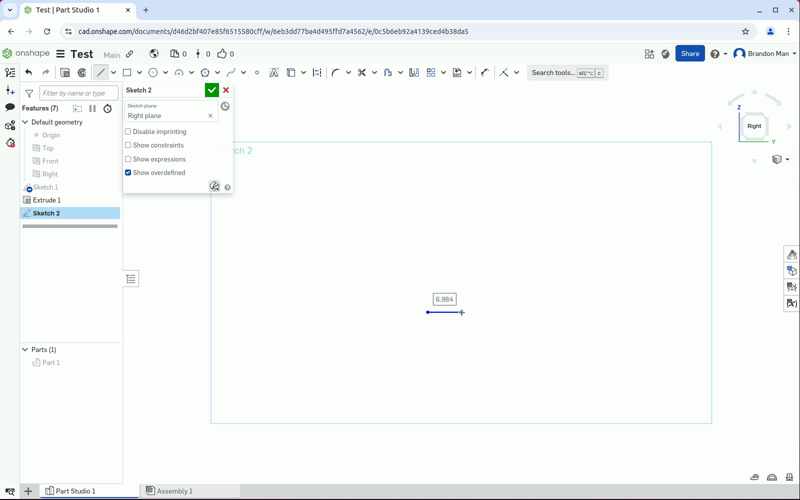
mouse_move(491, 312)
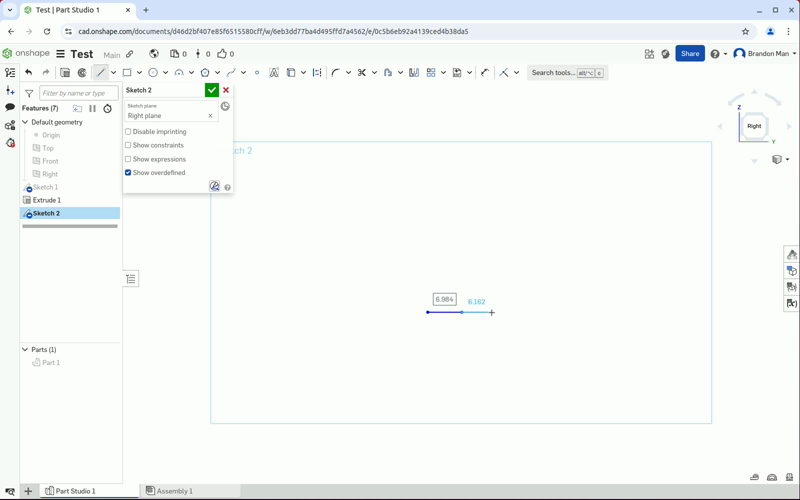
mouse_move(461, 290)
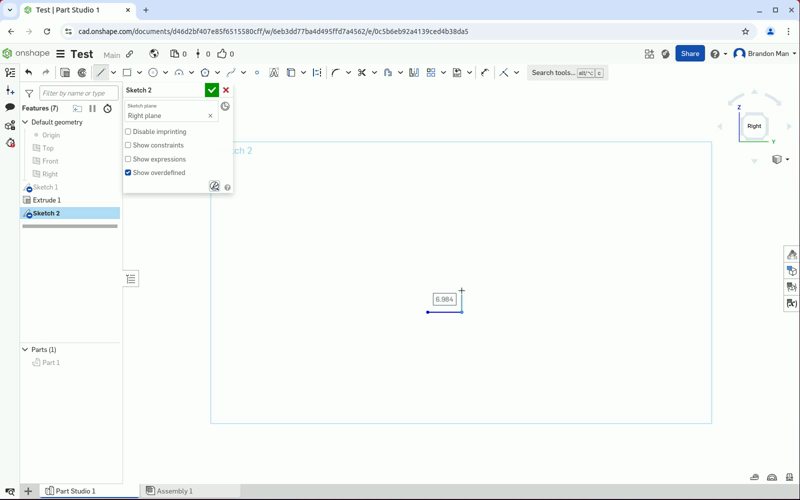
click(461, 290)
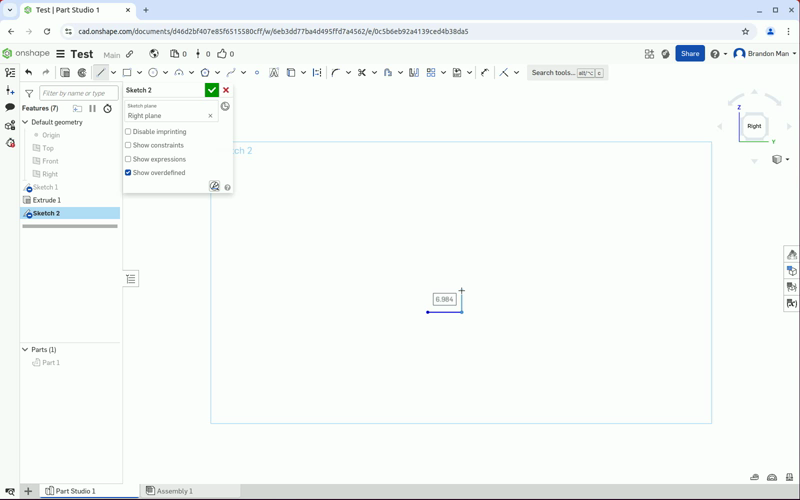
key_up(shift)
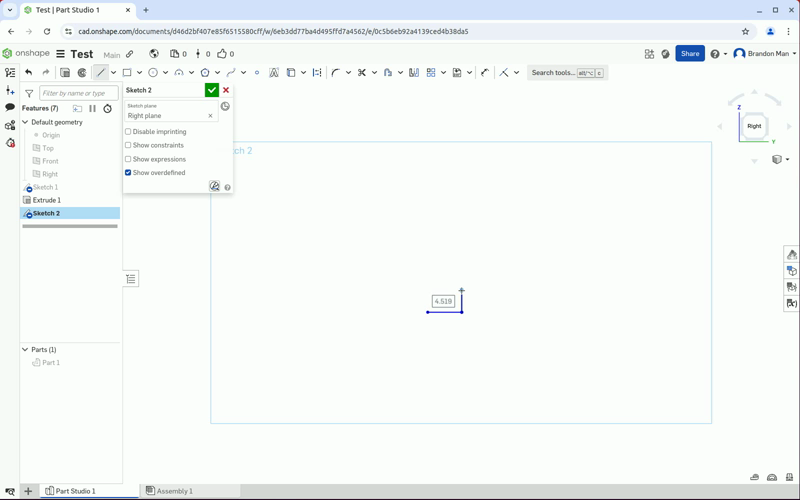
key_down(shift)
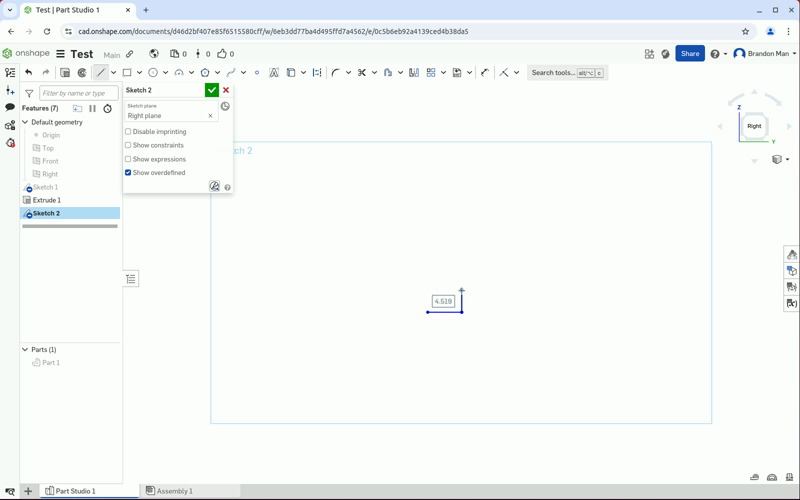
mouse_move(491, 290)
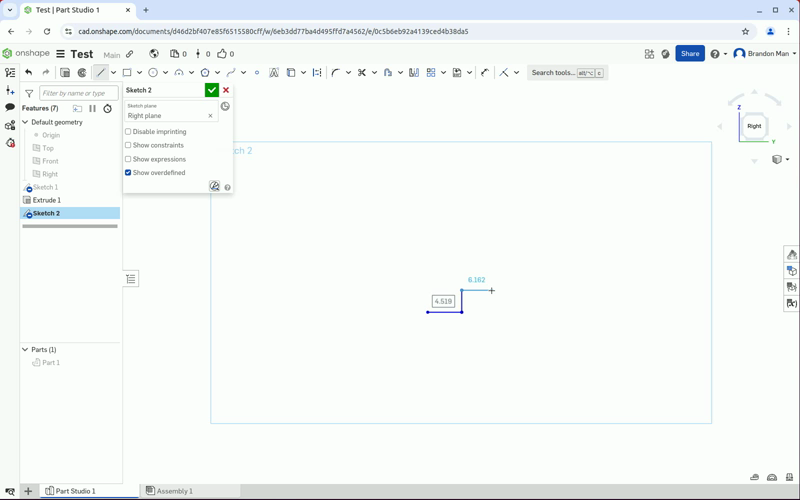
mouse_move(445, 261)
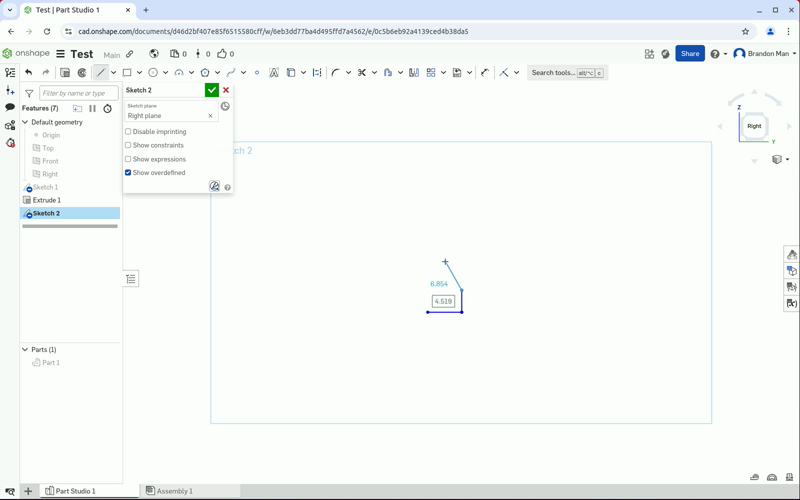
click(445, 261)
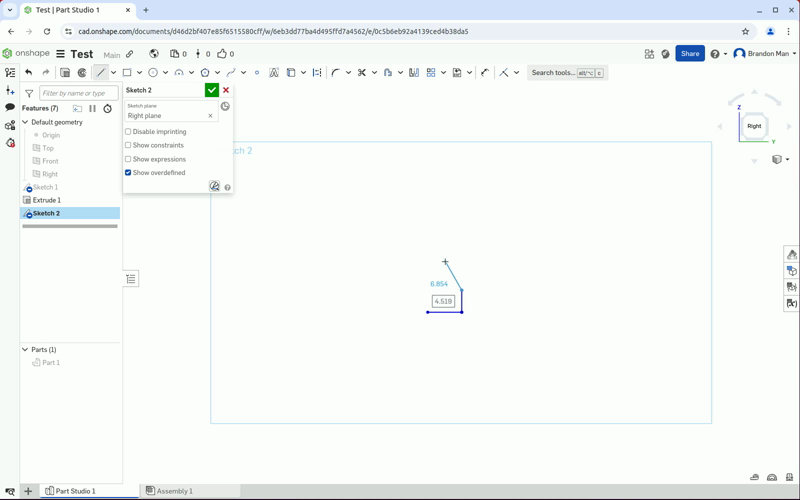
key_up(shift)
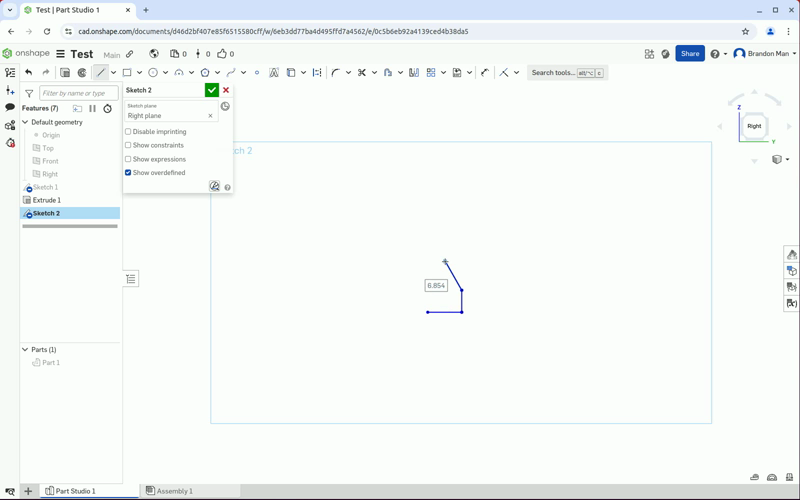
key_down(shift)
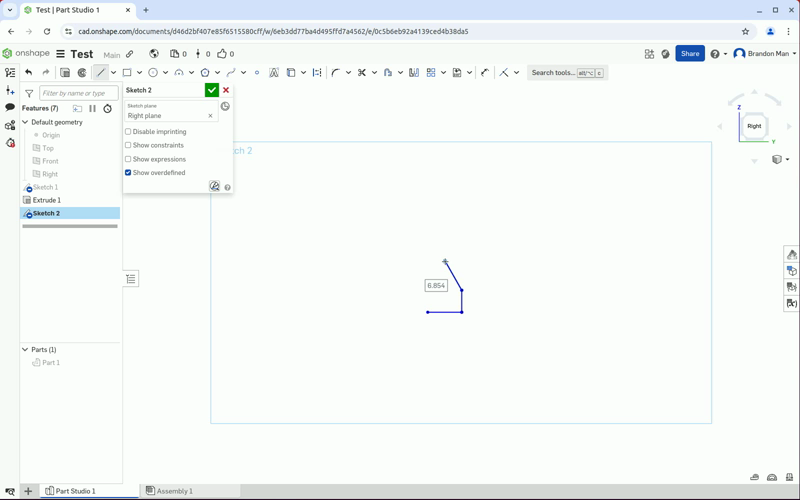
mouse_move(475, 261)
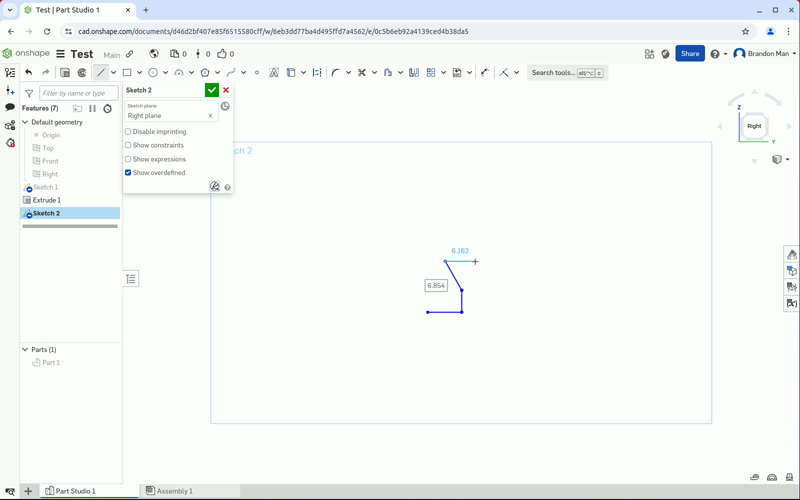
mouse_move(427, 261)
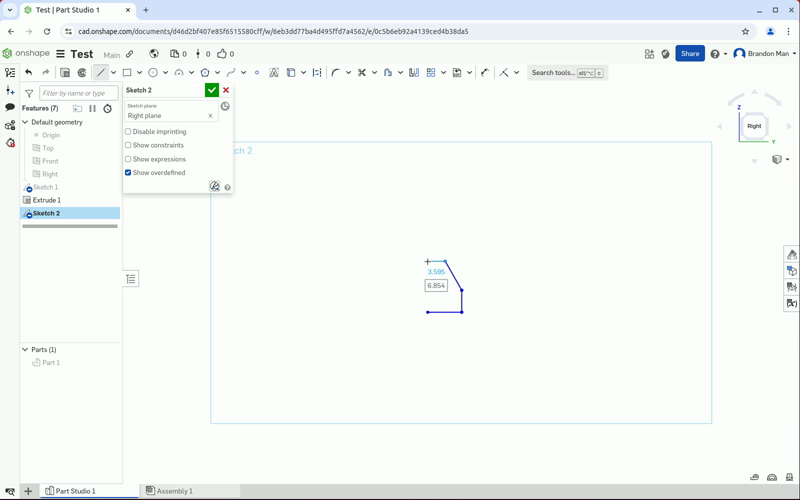
click(427, 261)
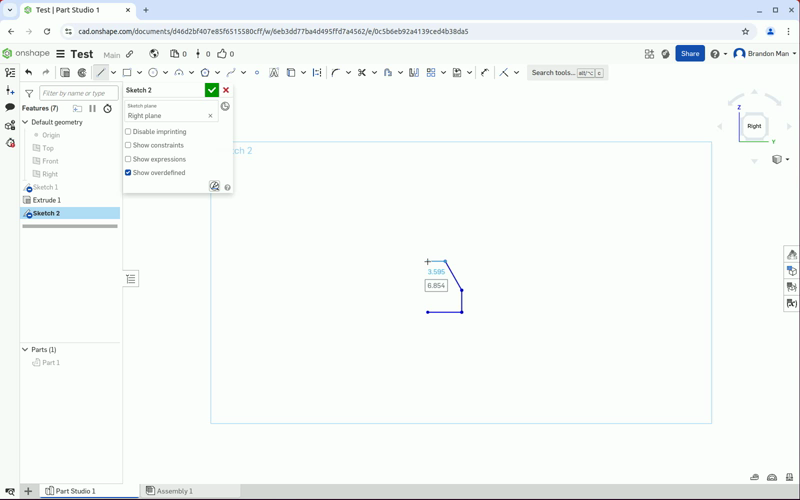
key_up(shift)
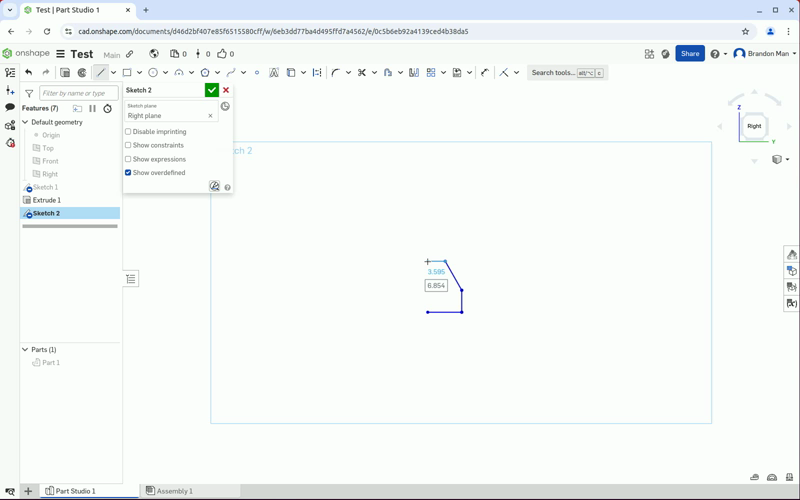
mouse_move(457, 261)
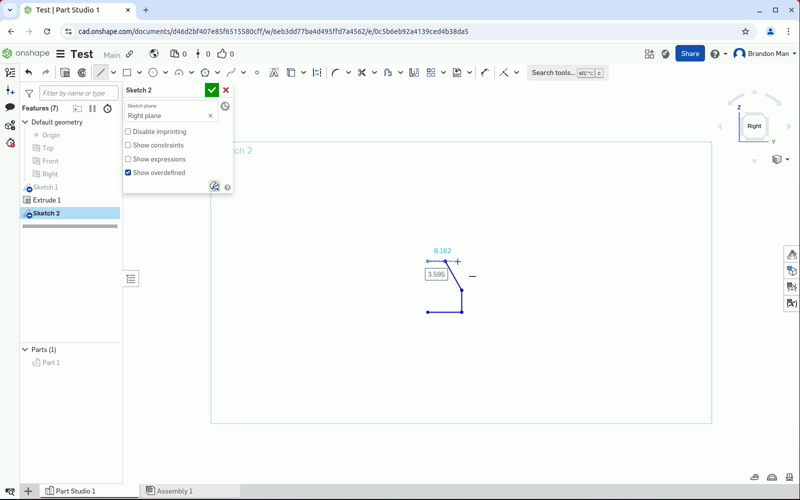
key_down(shift)
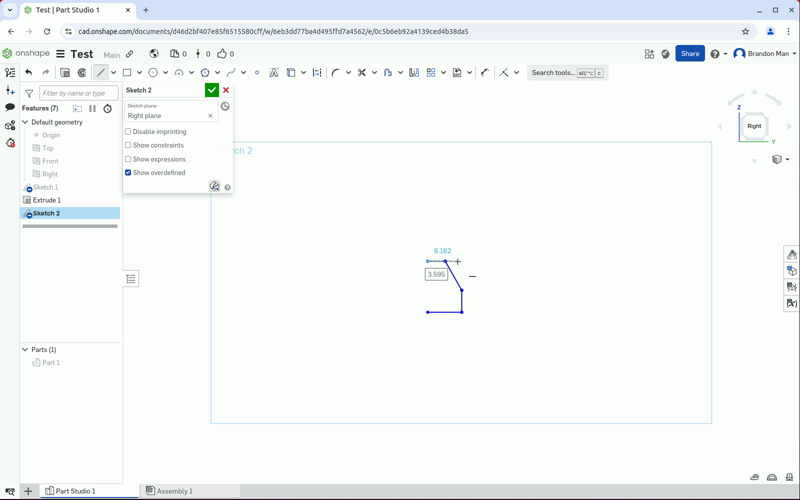
mouse_move(427, 312)
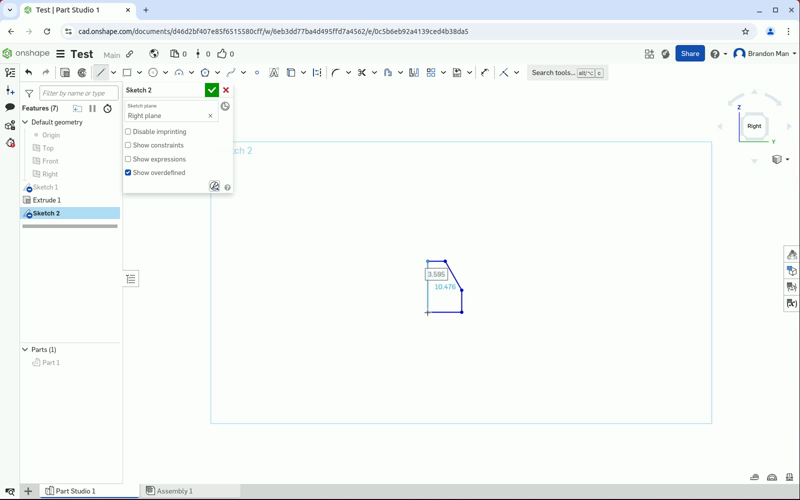
key_up(shift)
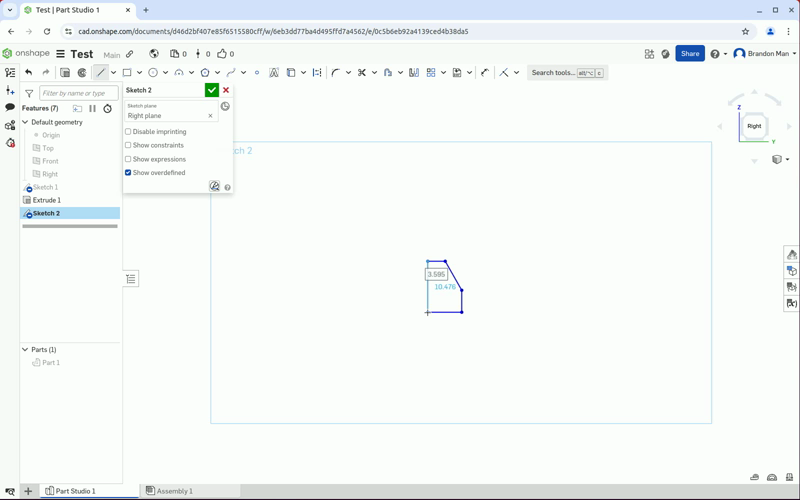
click(427, 312)
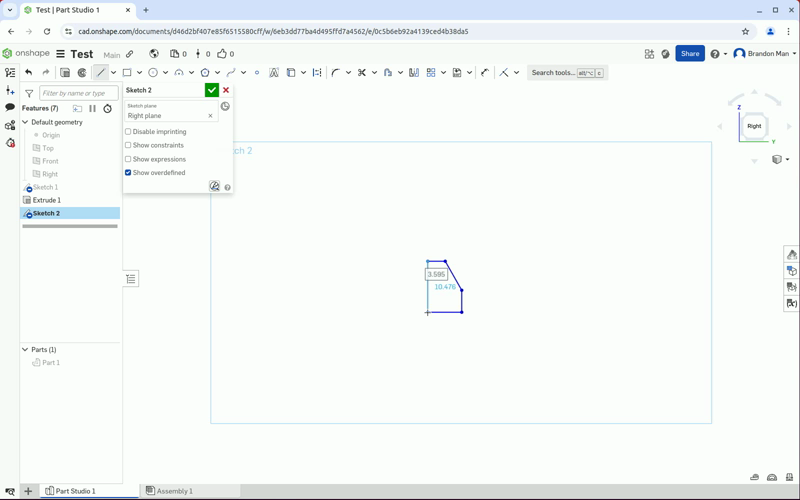
key(esc)
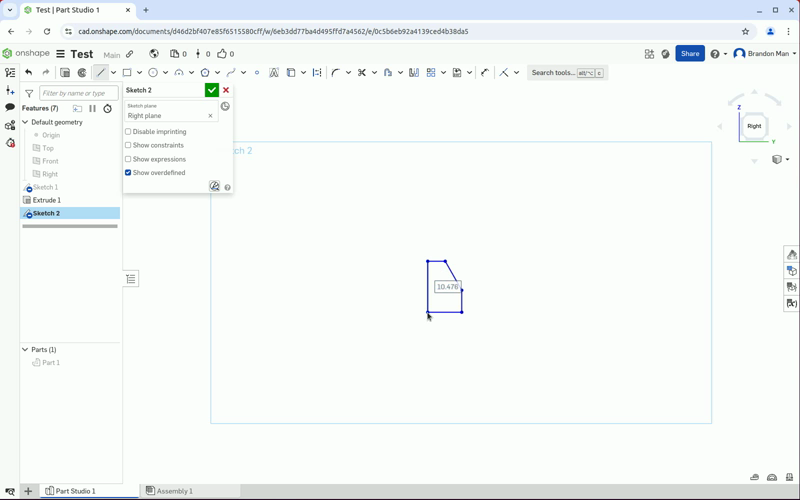
mouse_move(459, 293)
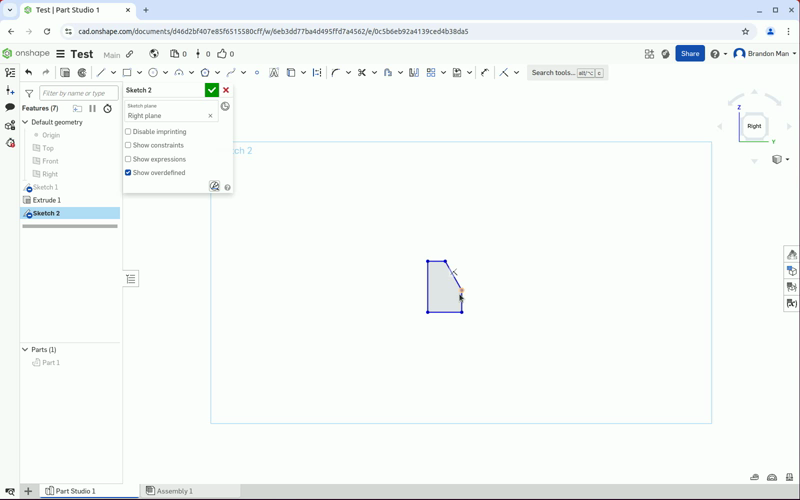
scroll(6)
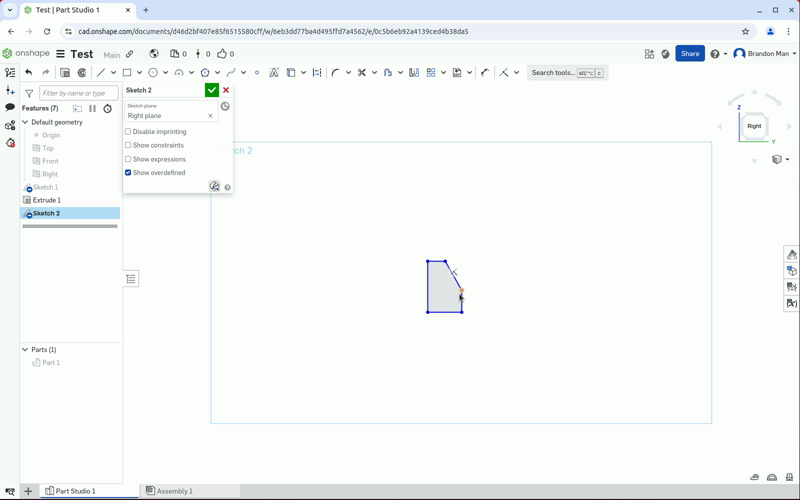
scroll(6)
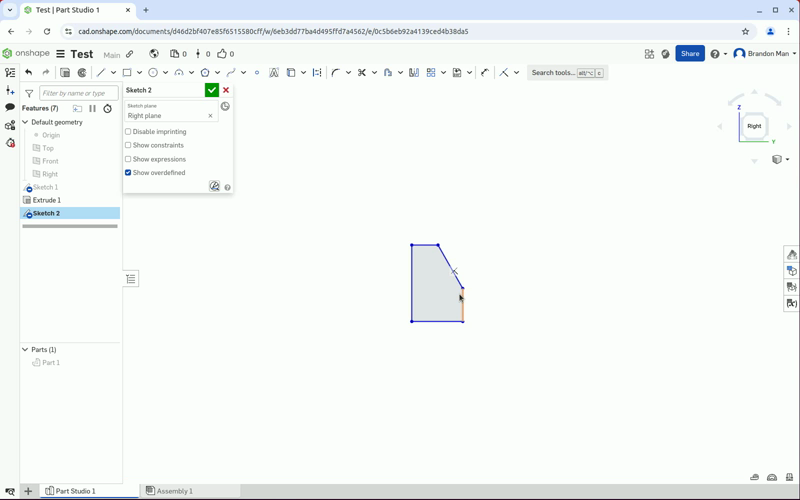
scroll(6)
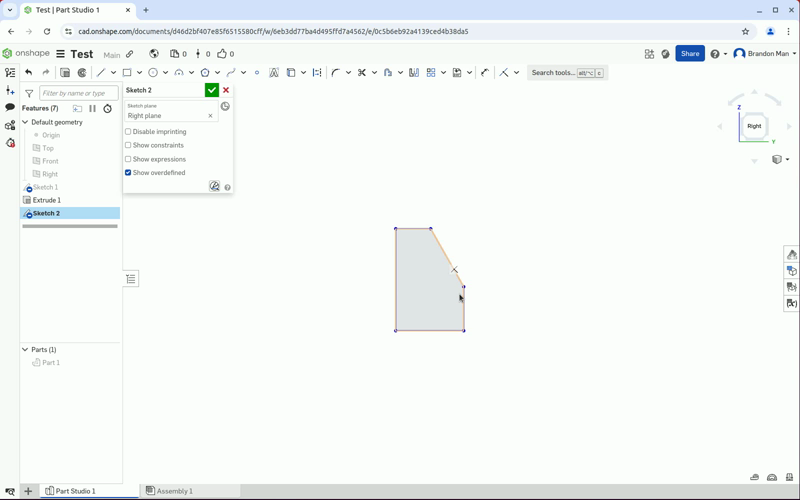
scroll(6)
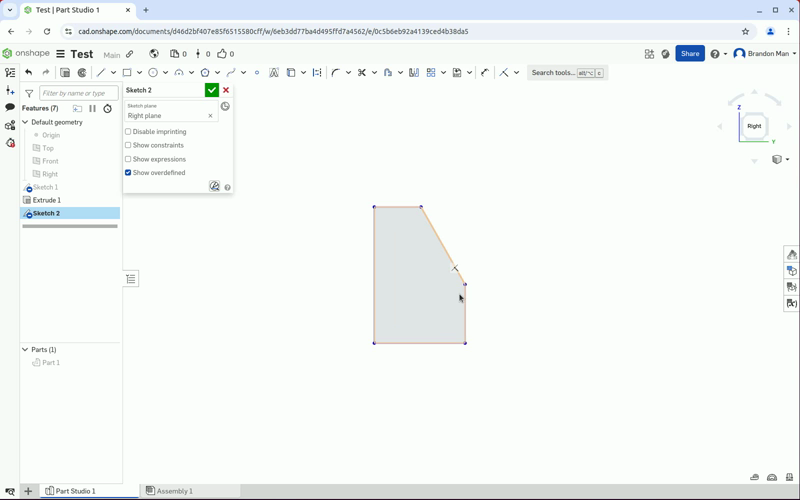
scroll(6)
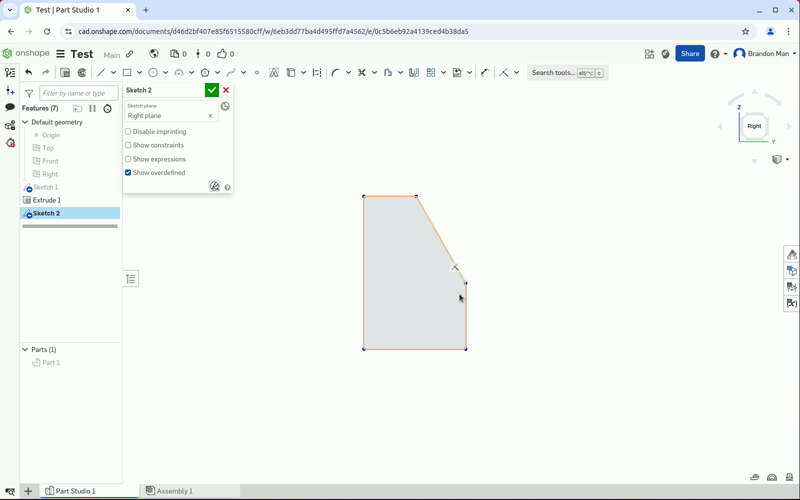
scroll(6)
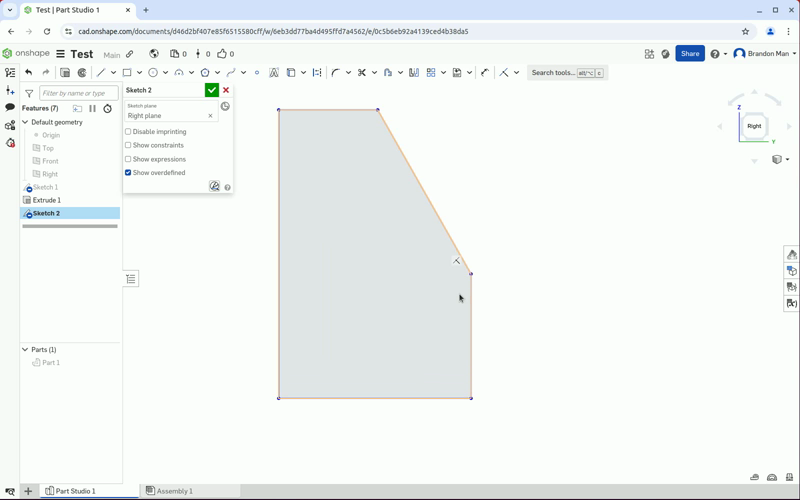
scroll(6)
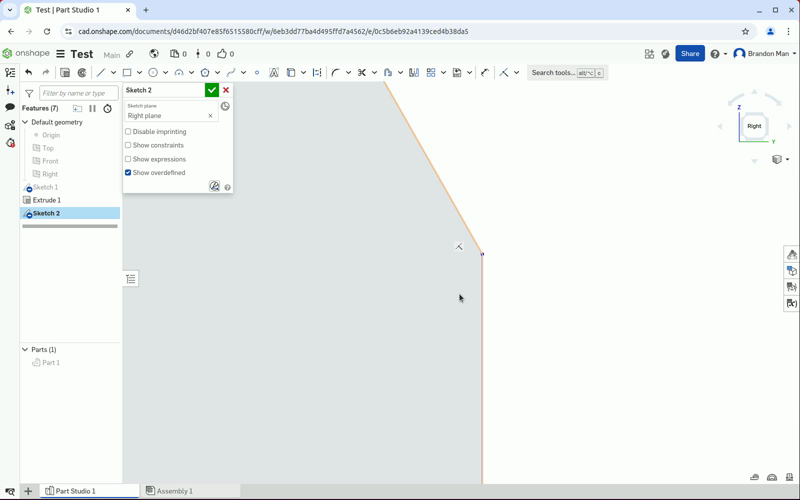
click(459, 293)
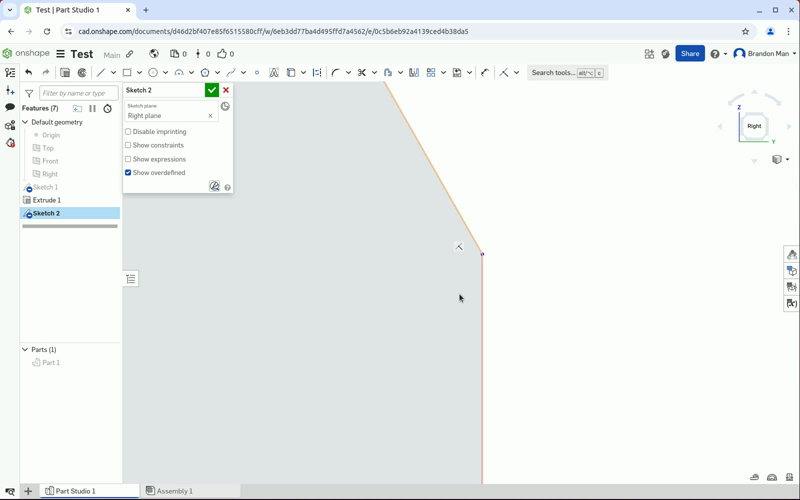
scroll(-6)
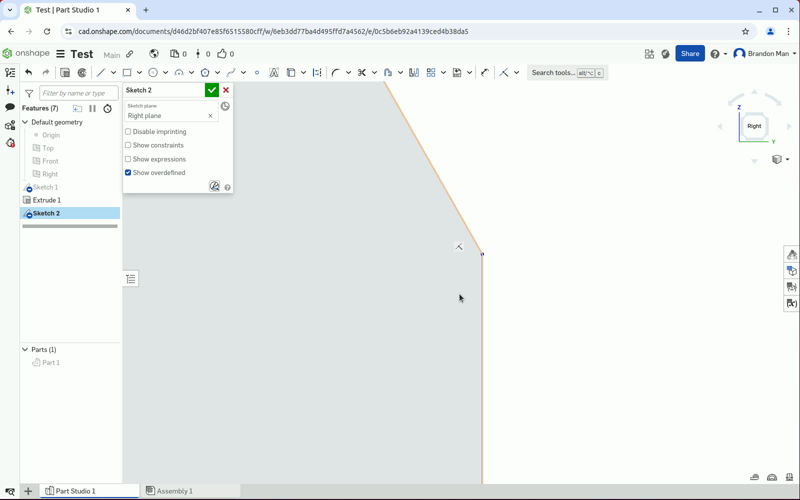
scroll(-6)
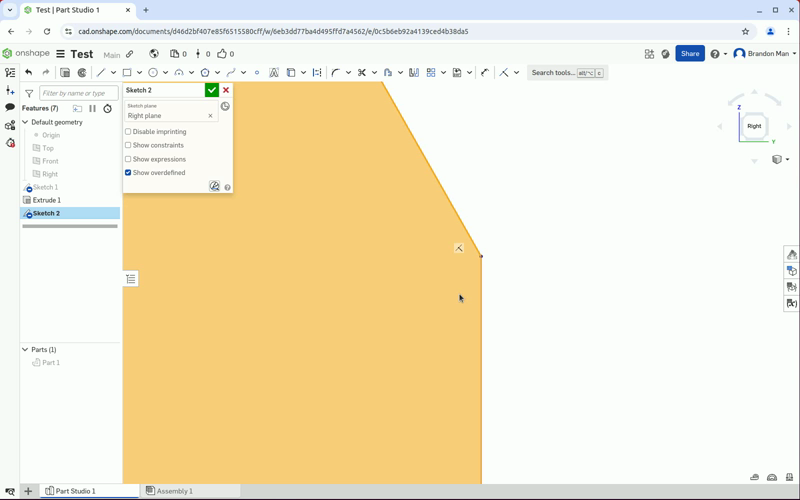
scroll(-6)
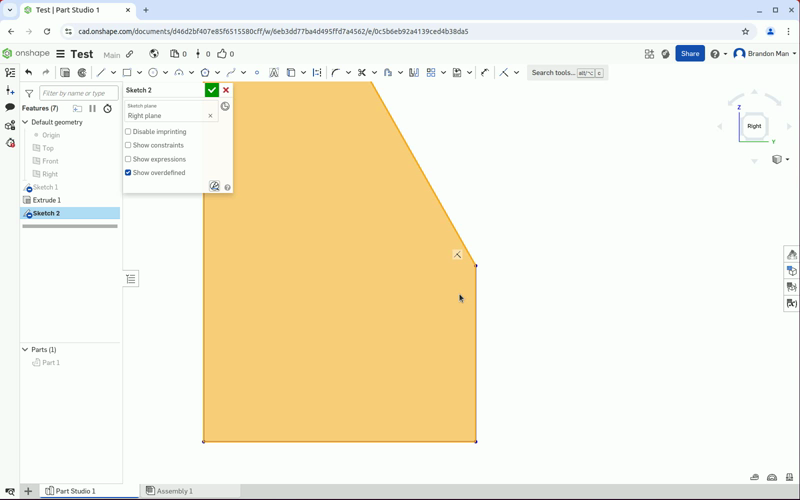
scroll(-6)
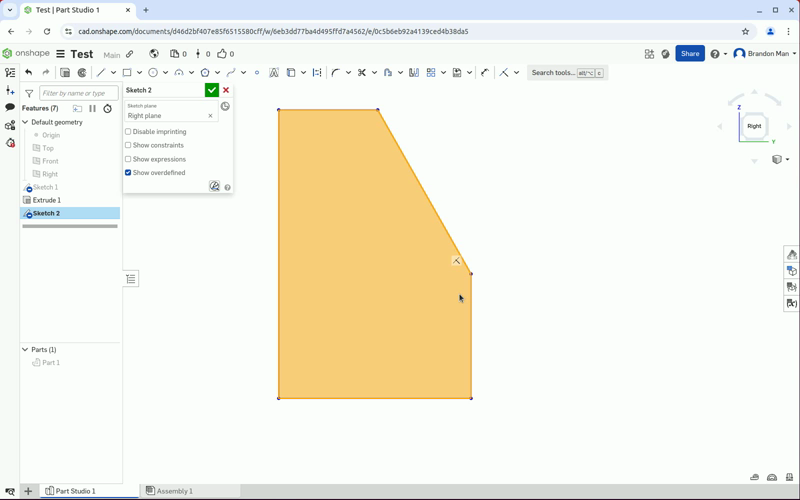
scroll(-6)
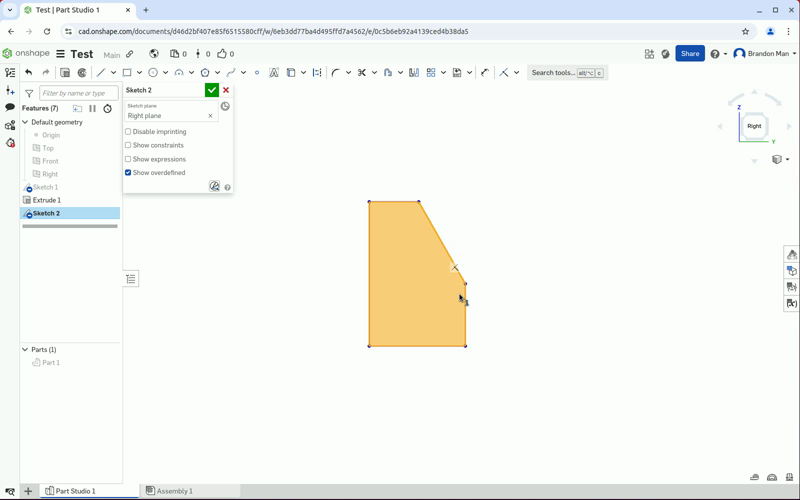
scroll(-6)
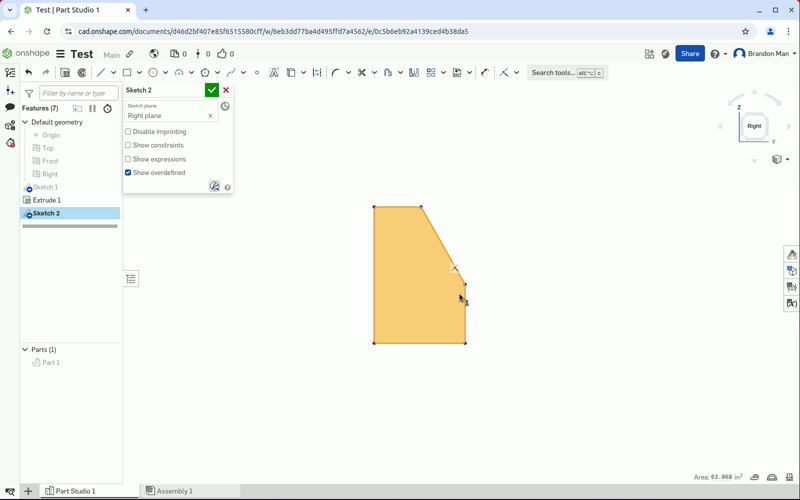
scroll(-6)
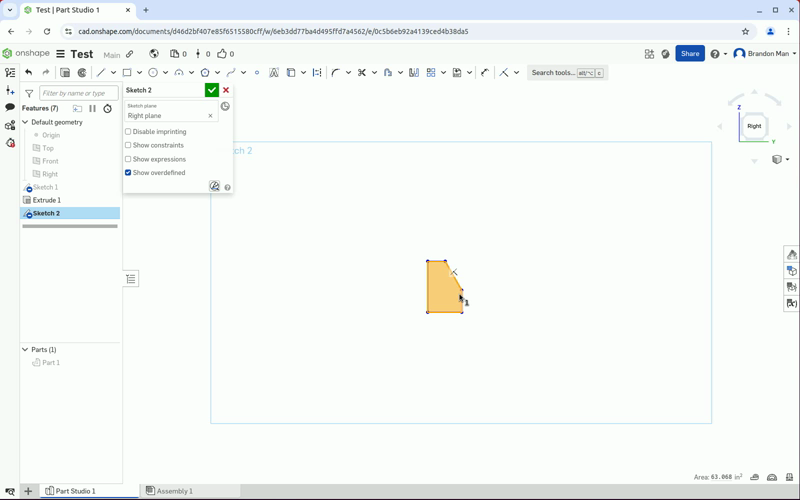
mouse_move(73, 352)
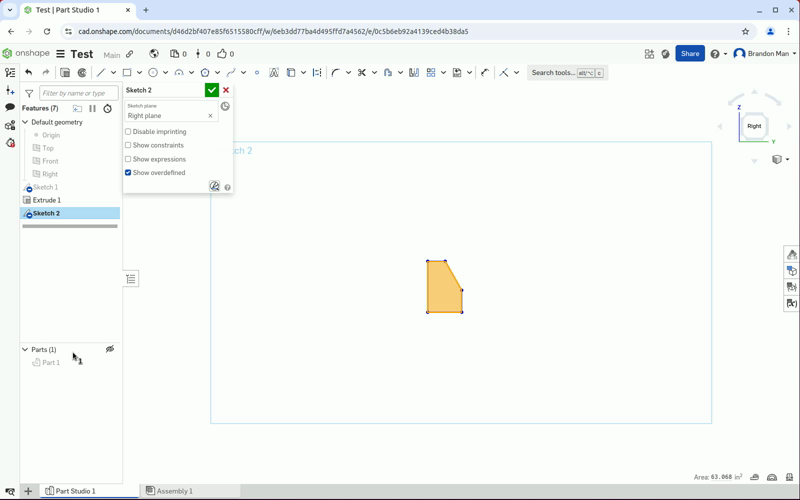
key(shift+y)
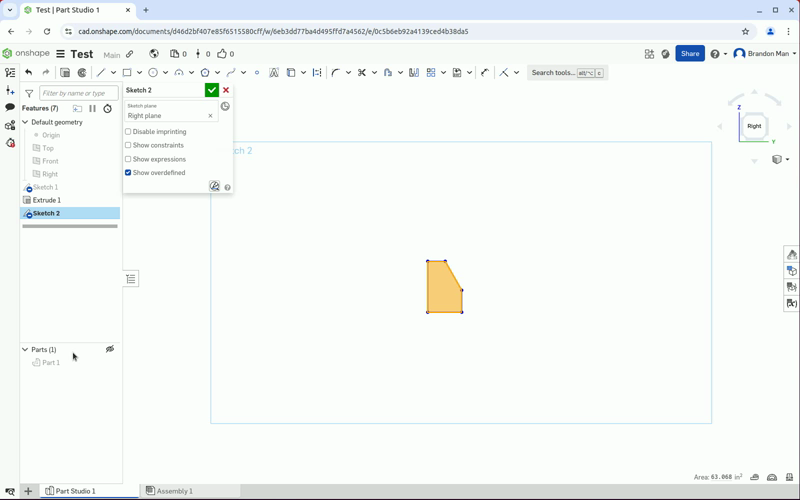
key(shift+e)
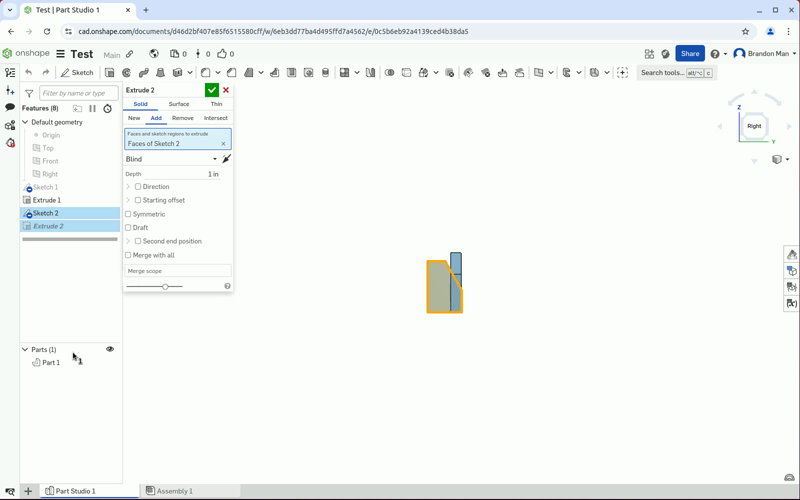
mouse_move(143, 106)
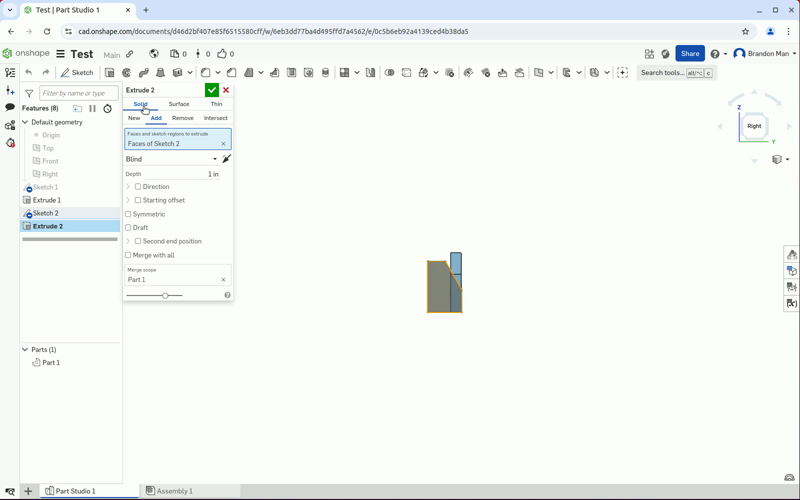
click(143, 106)
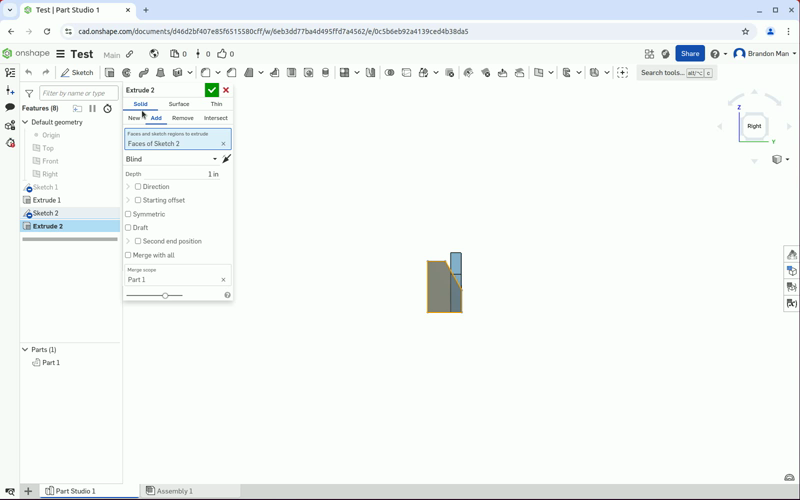
mouse_move(137, 120)
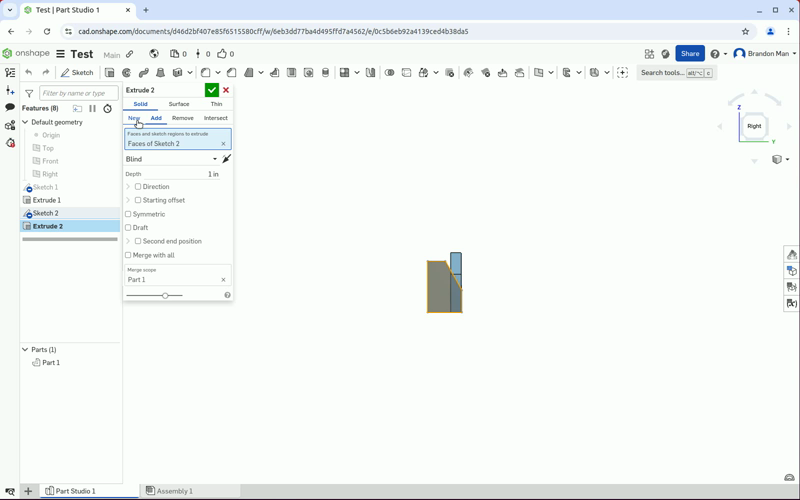
click(137, 120)
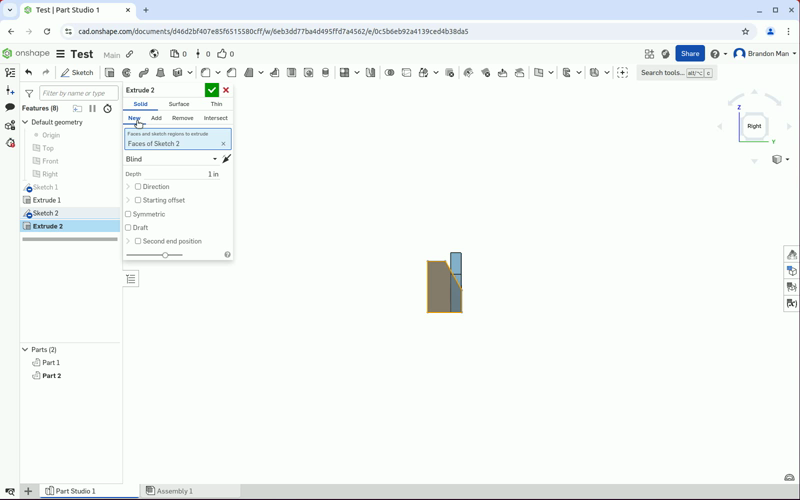
key(tab, 4)
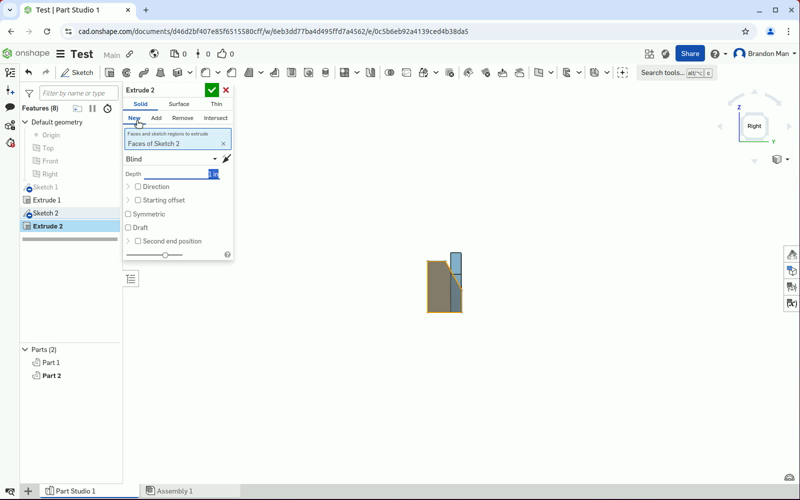
text(-2.166)
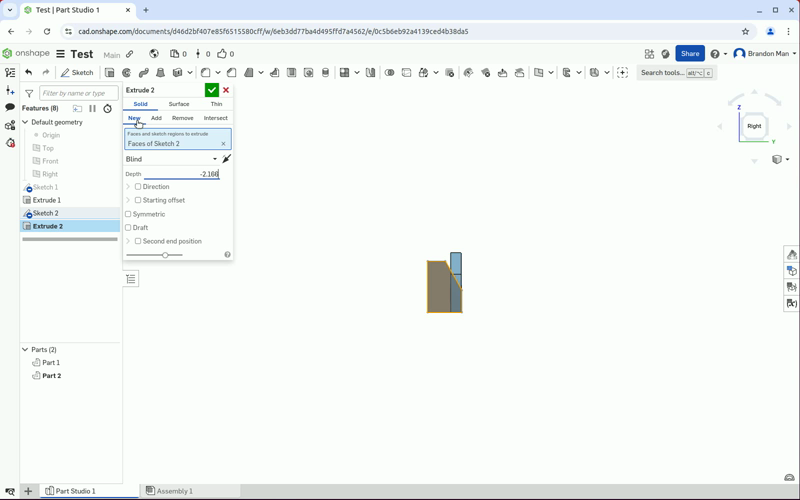
key(enter)
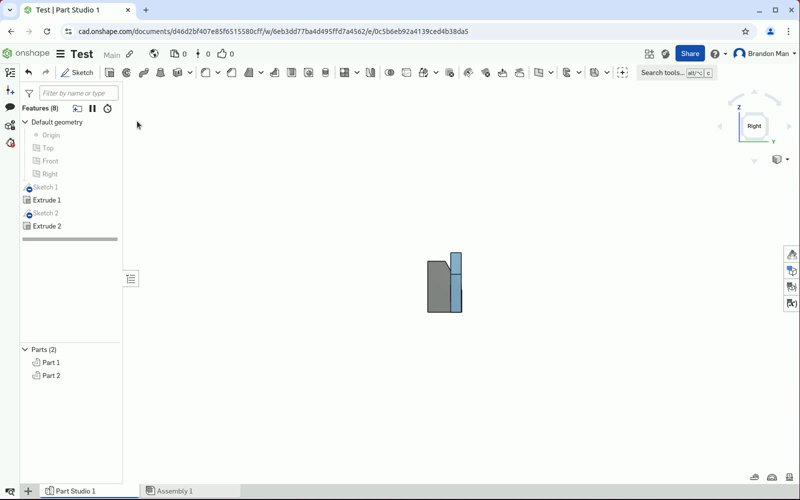
key(shift+h)
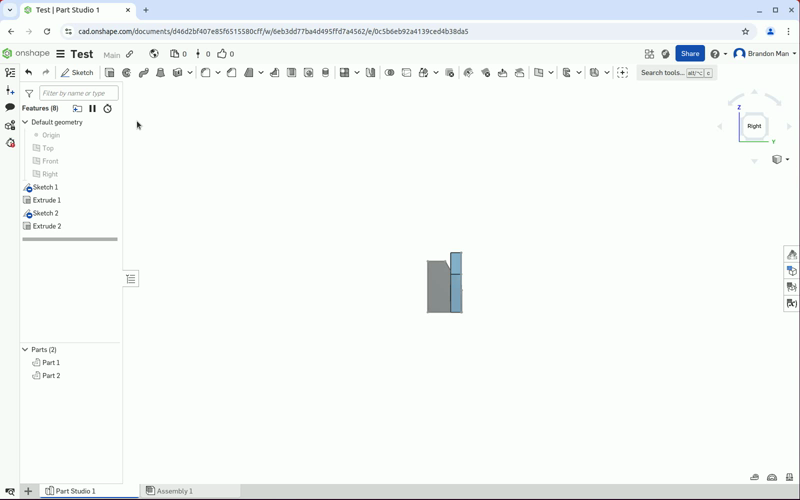
key(shift+h)
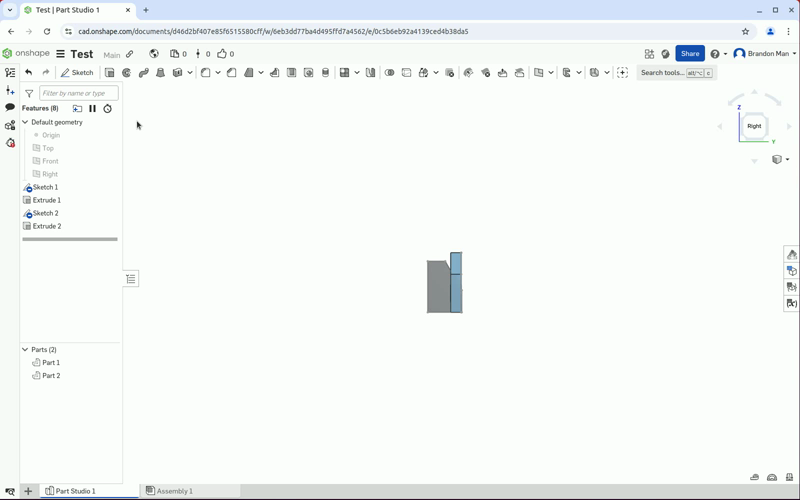
key(shift+7)
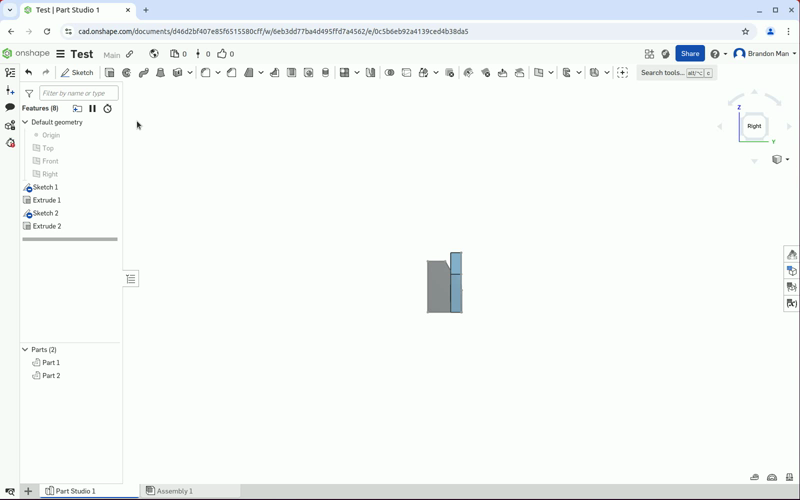
key(right, 2)
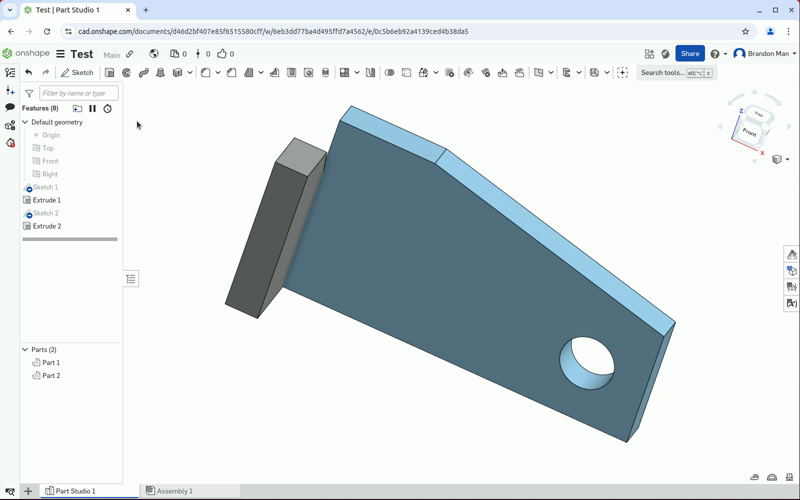
key(down, 2)
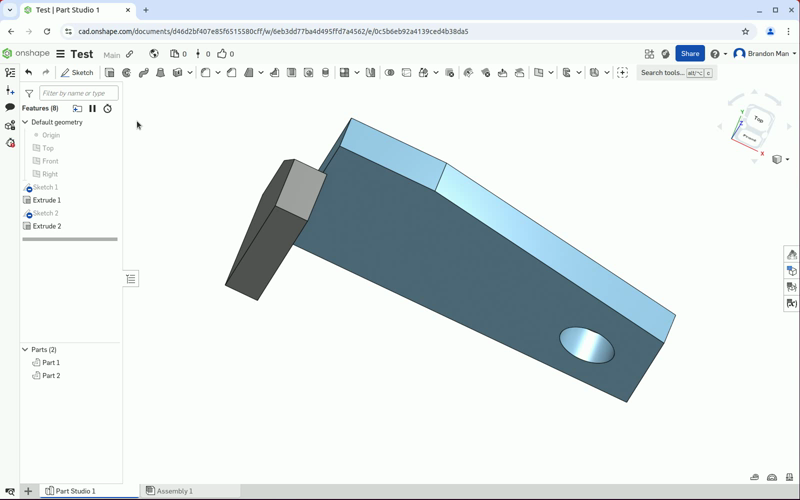
key(up, 2)
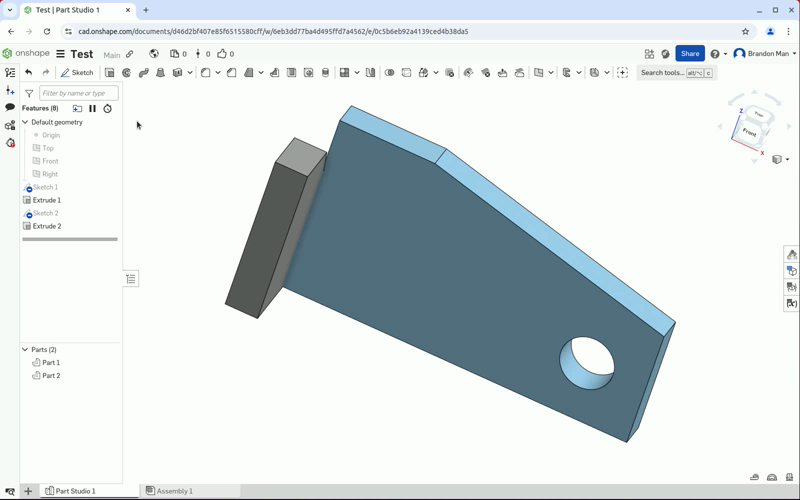
key(left, 2)
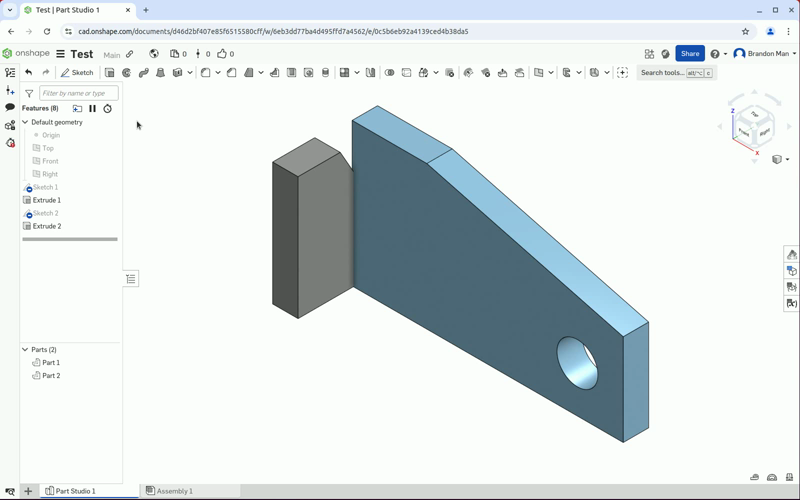
mouse_move(73, 189)
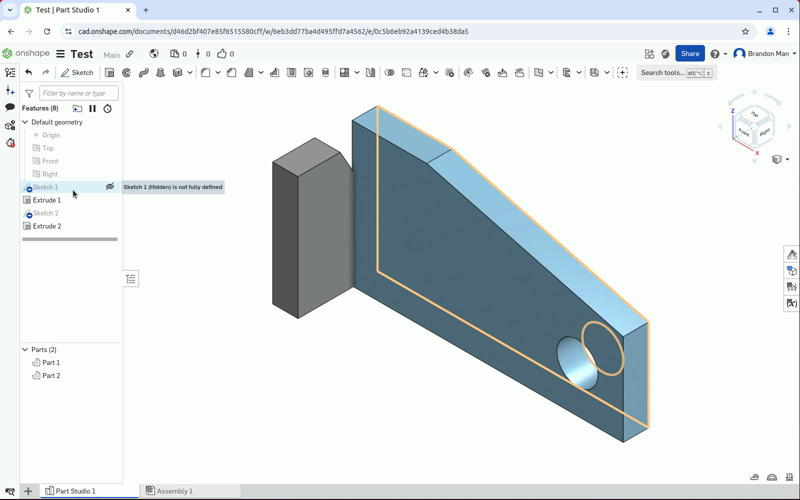
click(73, 189)